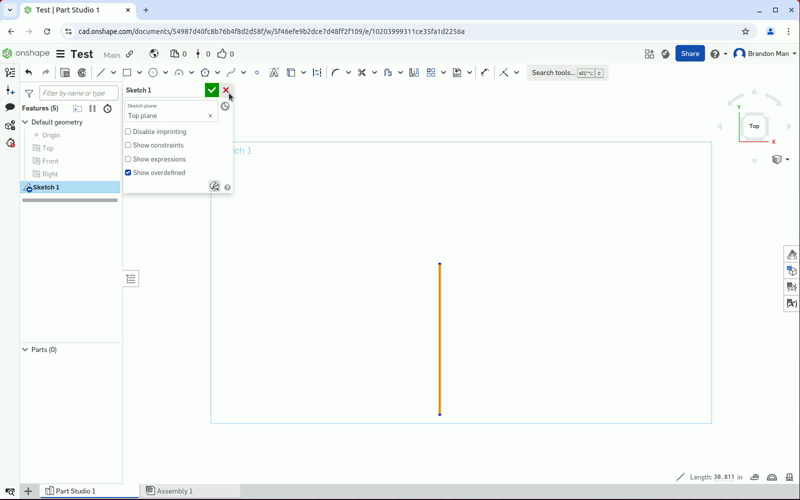
key(shift+h)
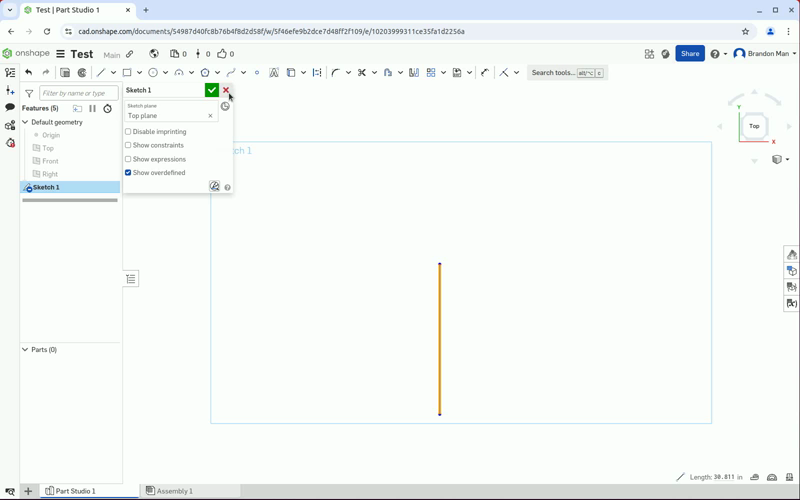
key(shift+s)
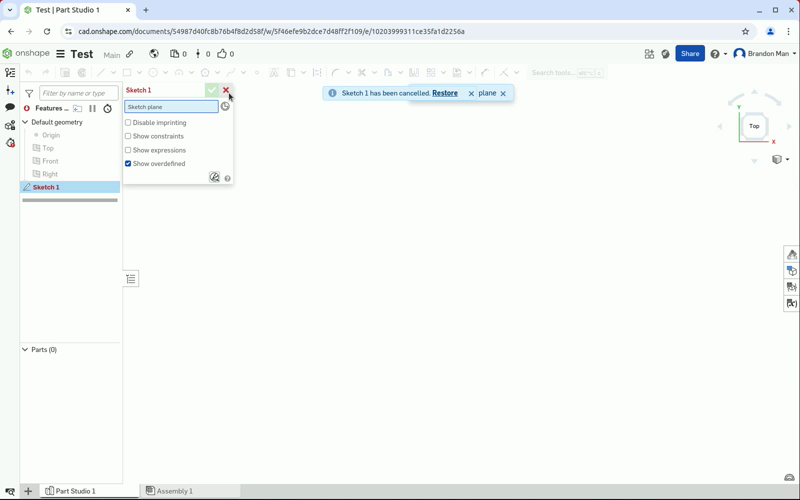
mouse_move(73, 150)
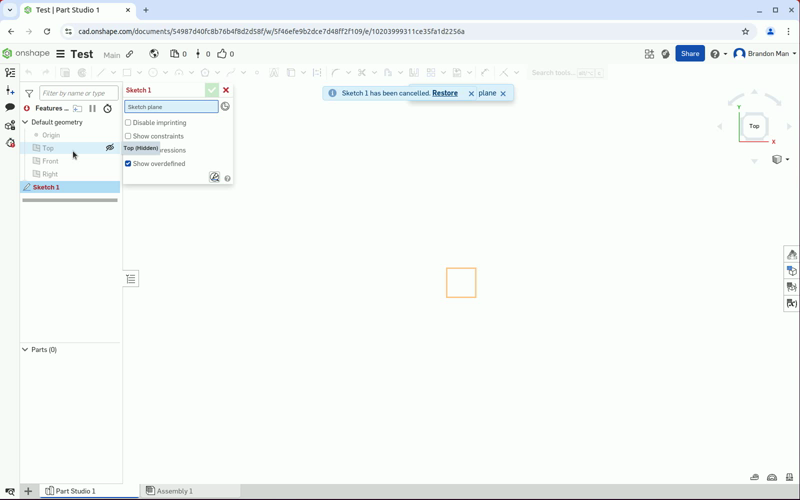
click(73, 150)
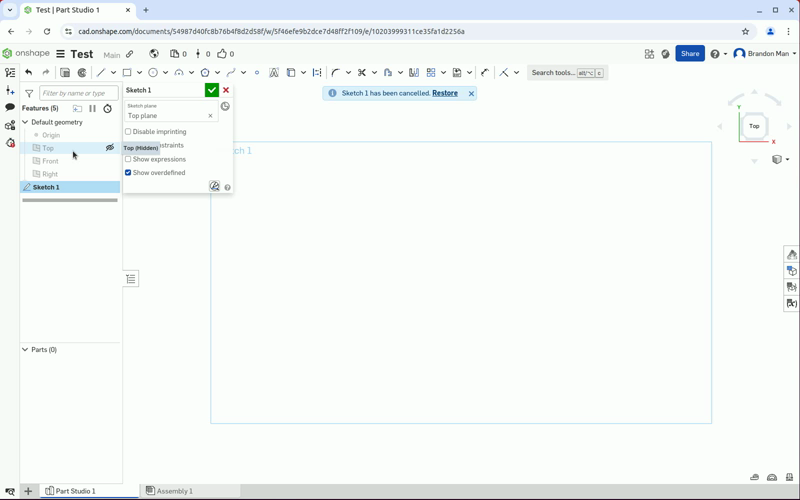
mouse_move(73, 352)
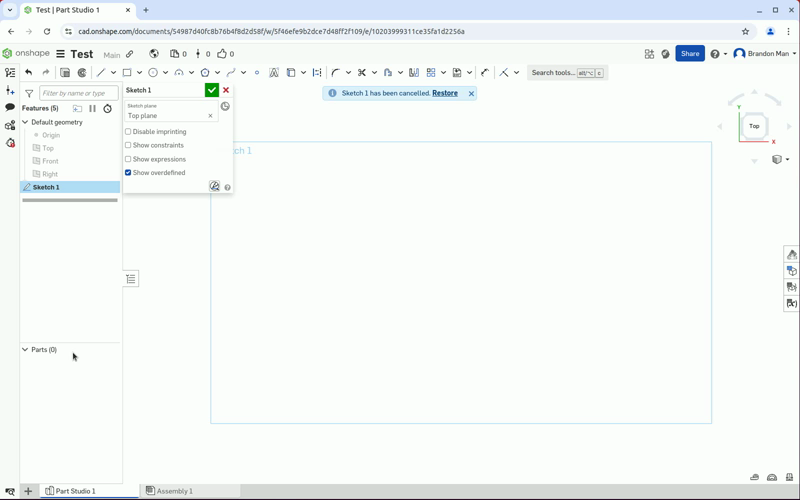
key(y)
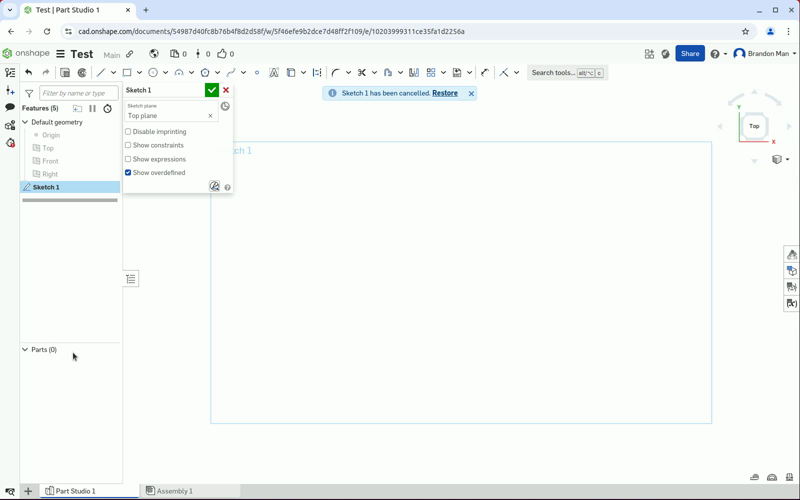
key(c)
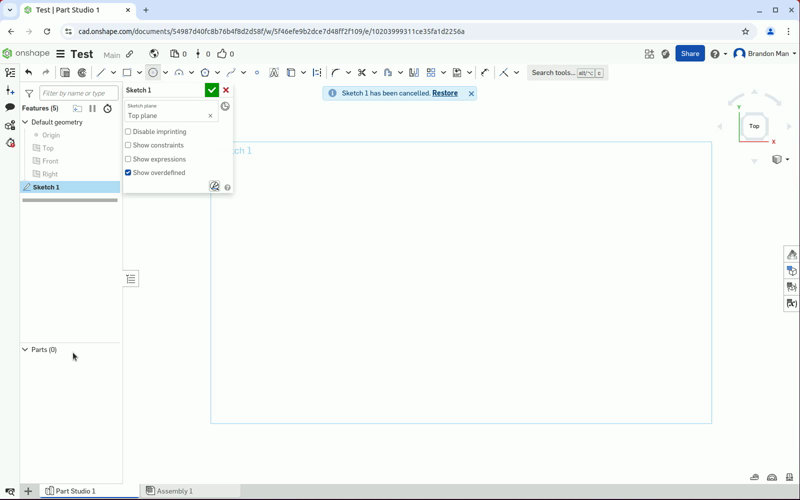
key_down(shift)
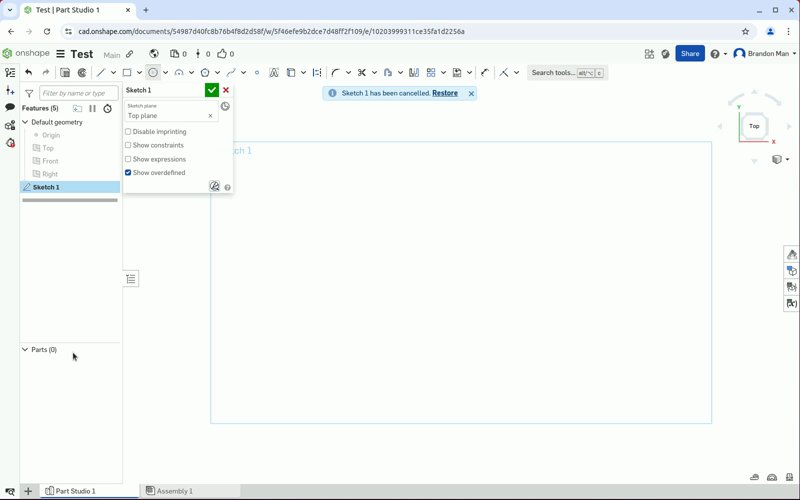
mouse_move(461, 282)
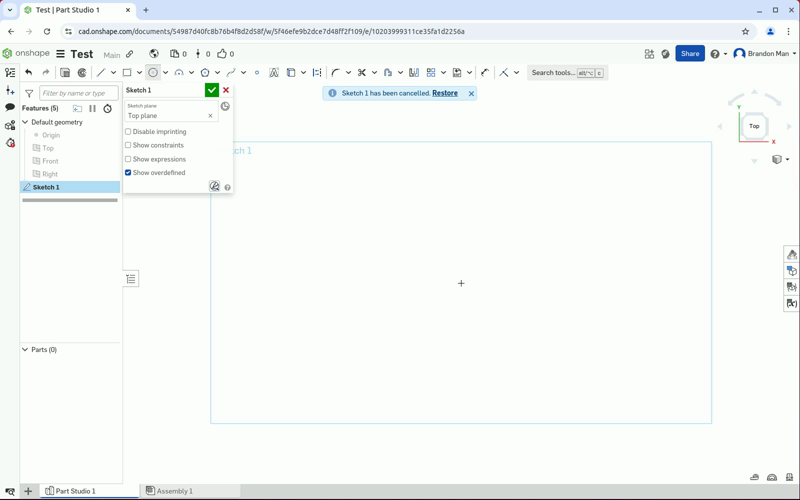
click(461, 282)
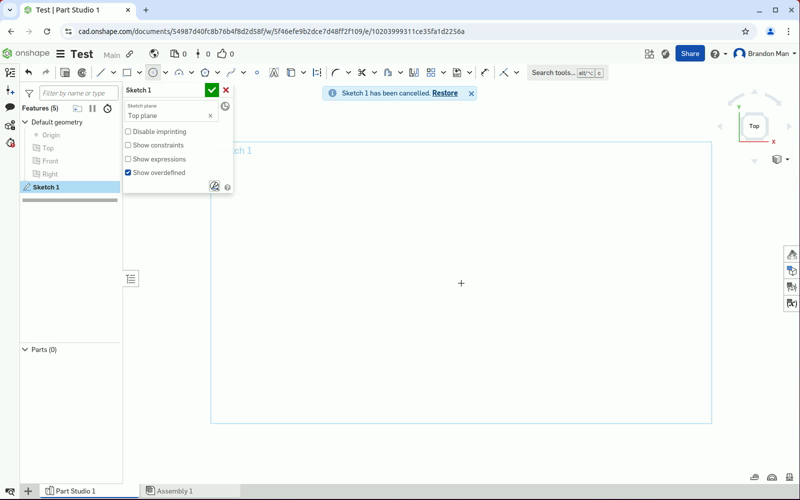
key_up(shift)
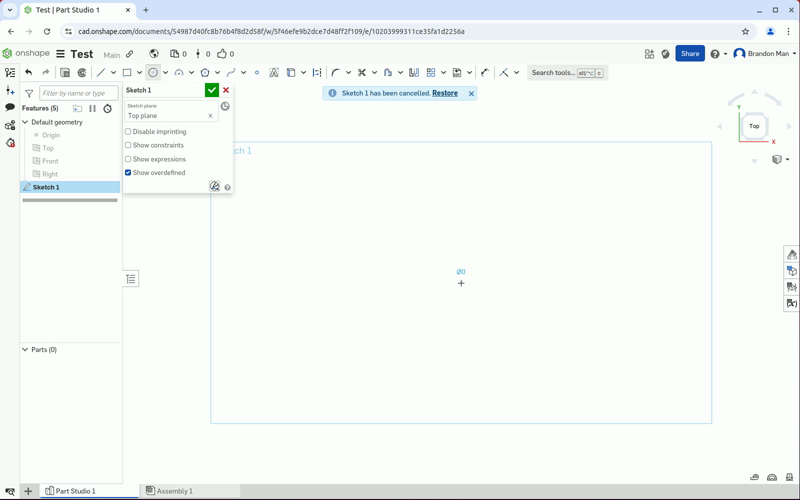
mouse_move(555, 282)
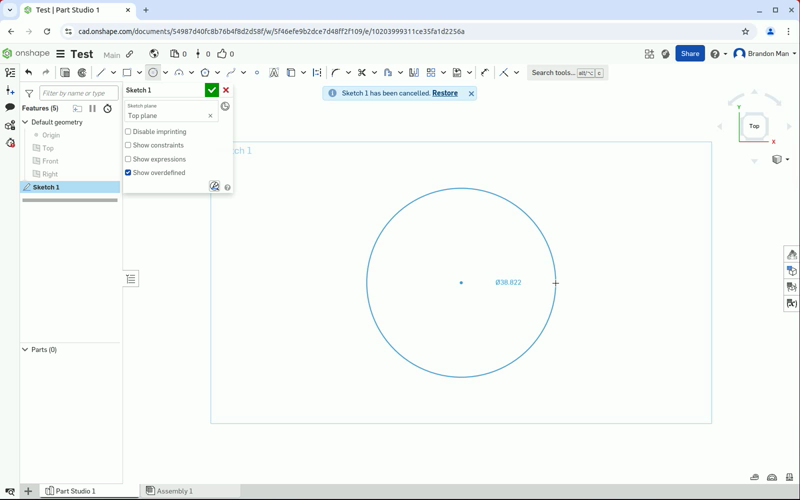
click(555, 282)
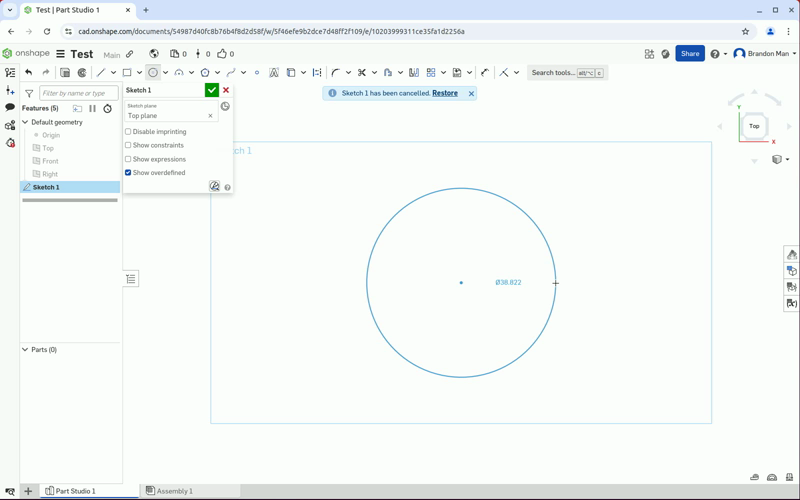
key(esc)
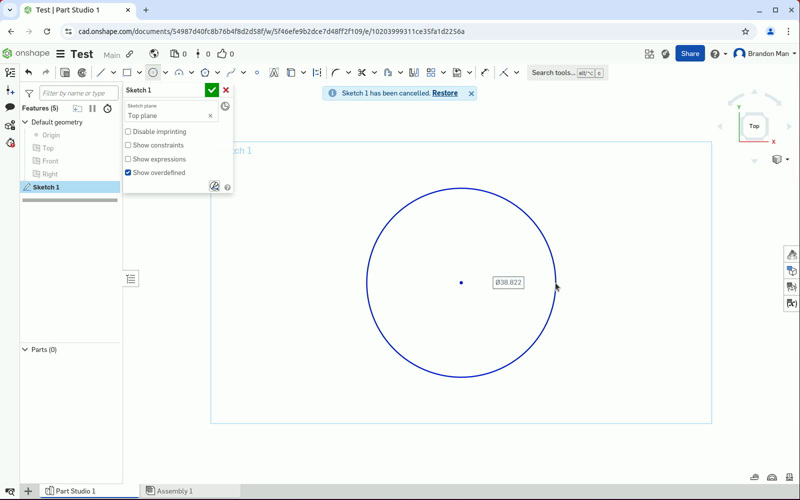
mouse_move(429, 311)
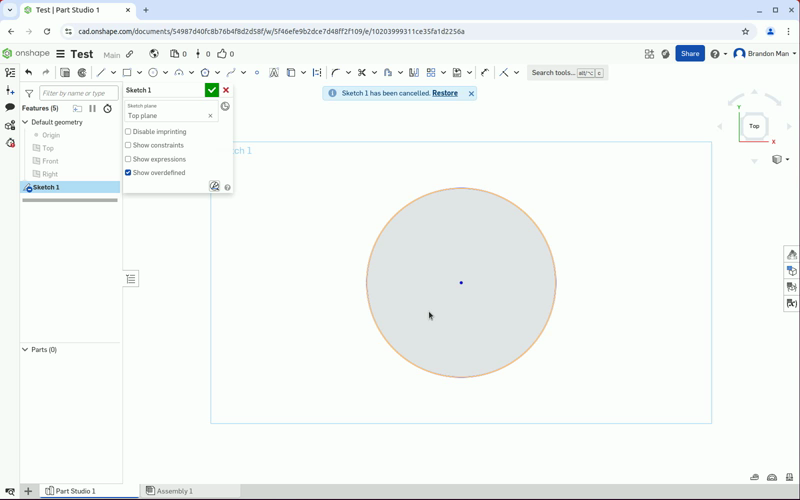
click(429, 311)
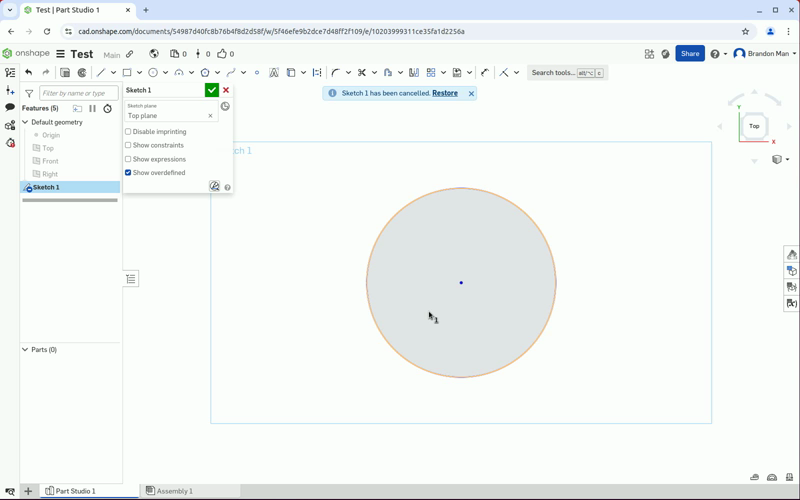
mouse_move(73, 352)
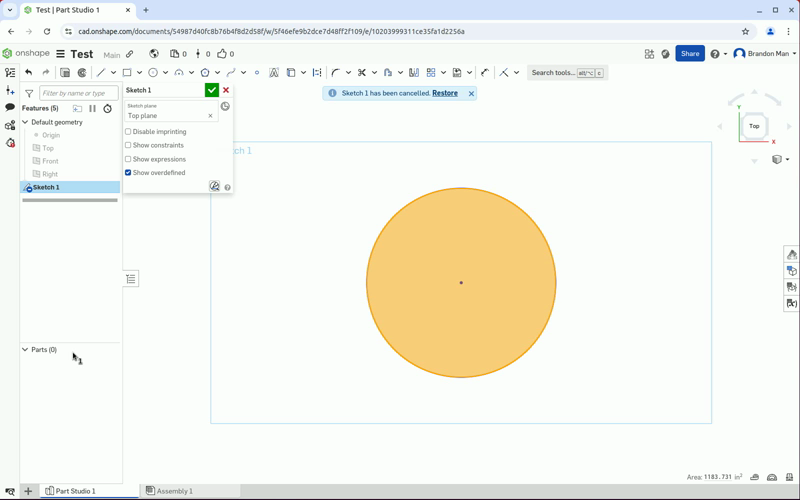
key(shift+y)
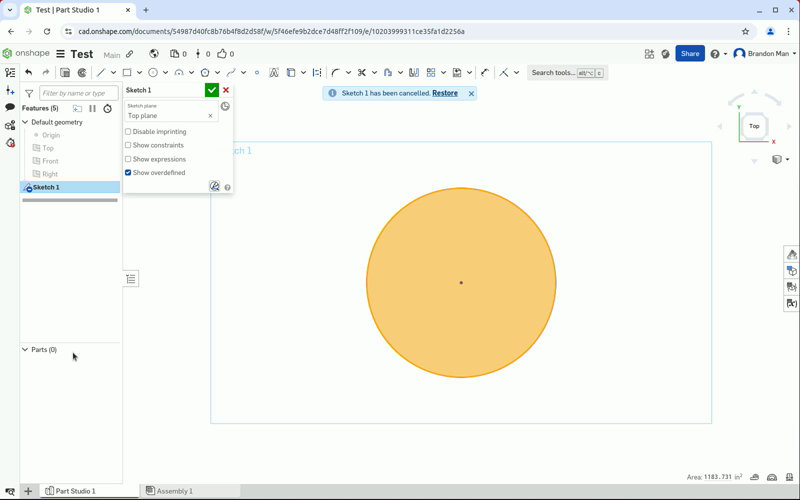
key(shift+e)
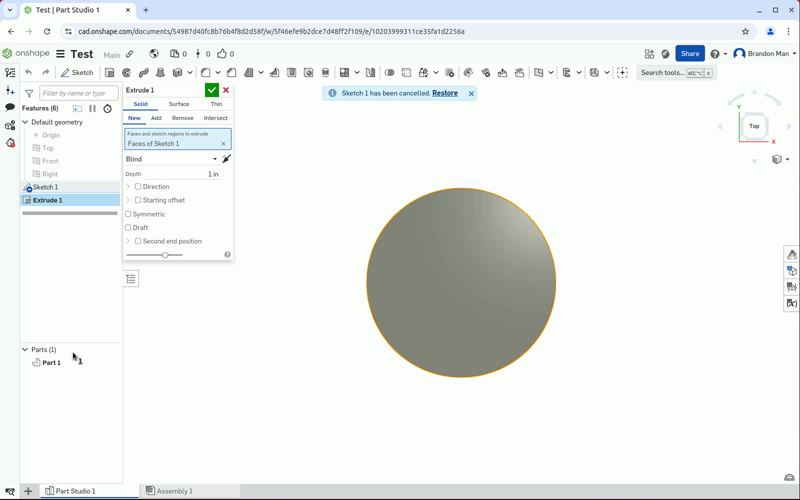
mouse_move(143, 106)
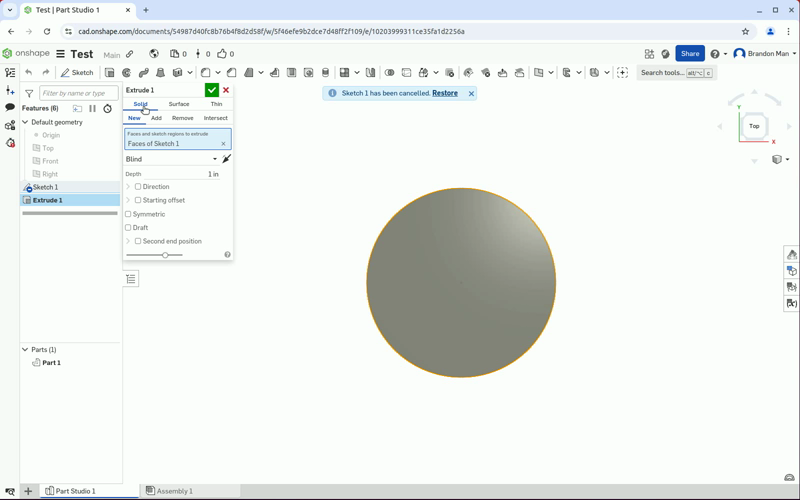
click(143, 106)
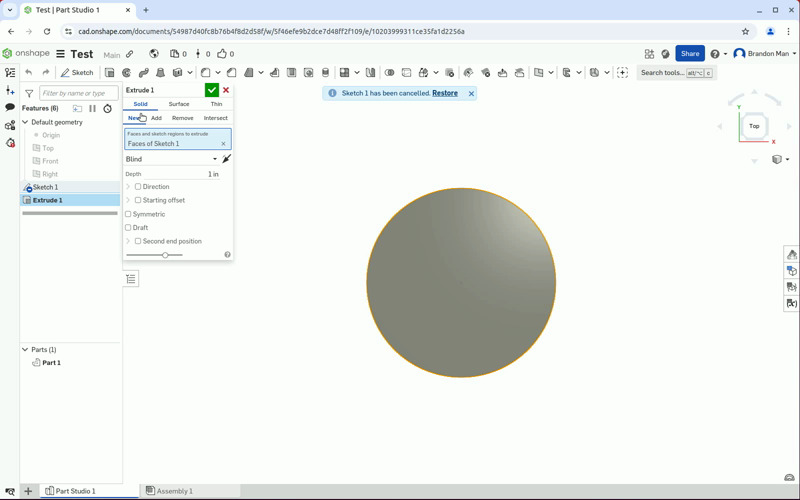
mouse_move(137, 120)
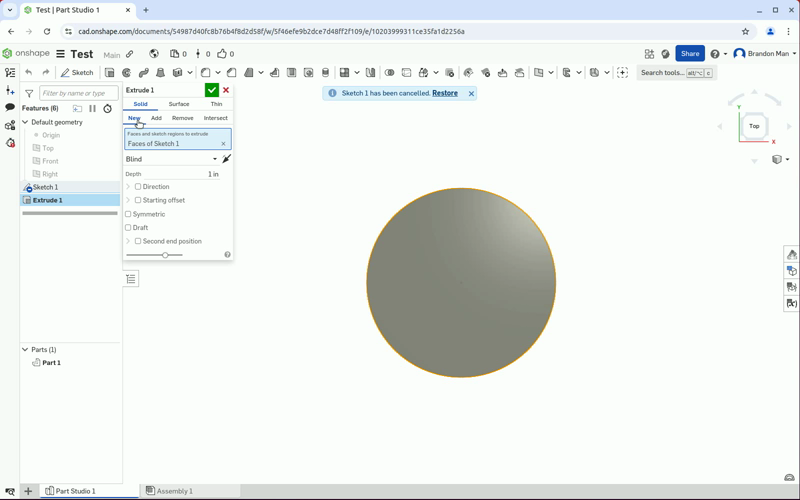
click(137, 120)
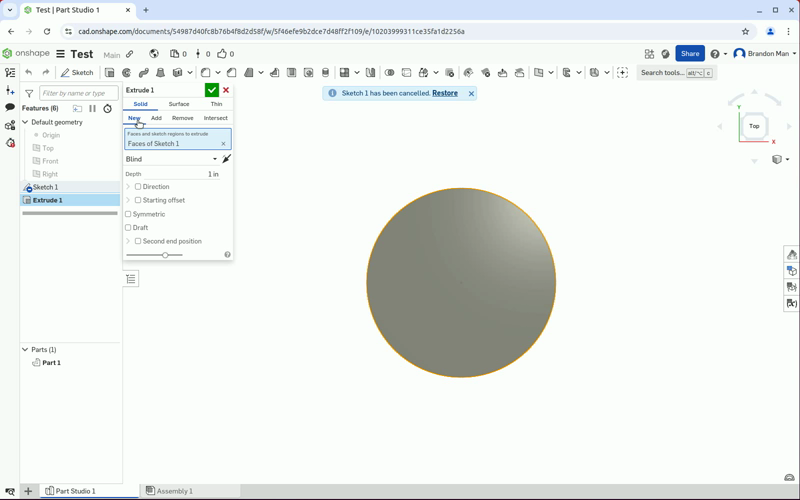
key(tab, 4)
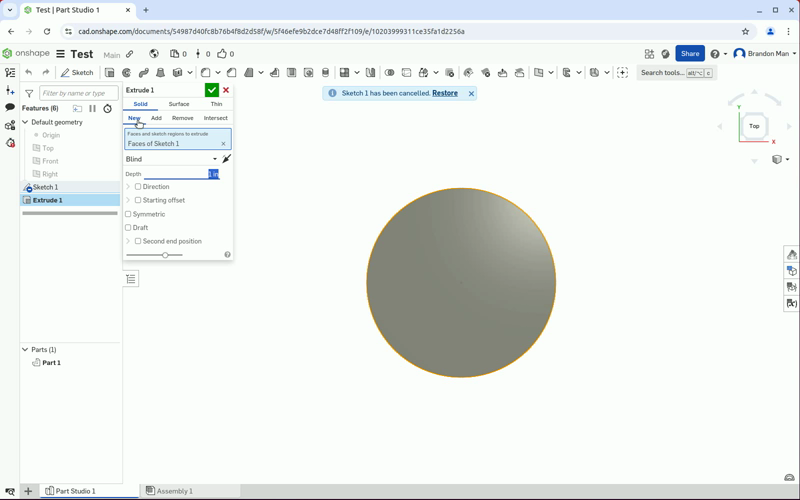
text(11.554)
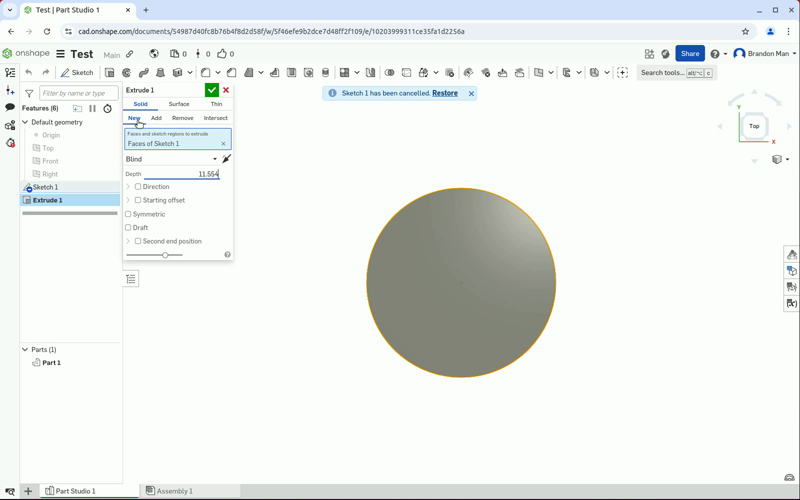
key(enter)
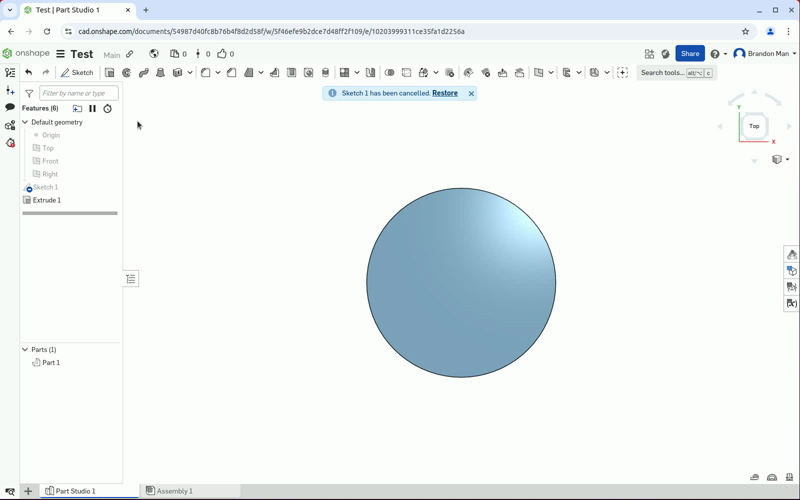
key(shift+h)
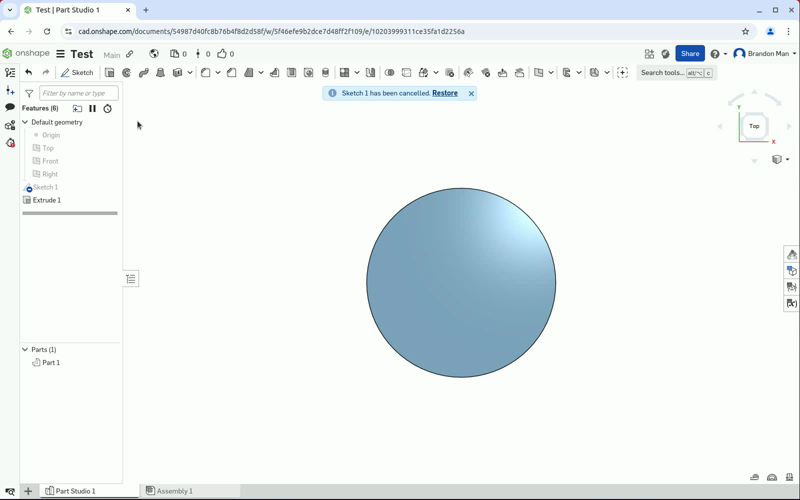
key(shift+h)
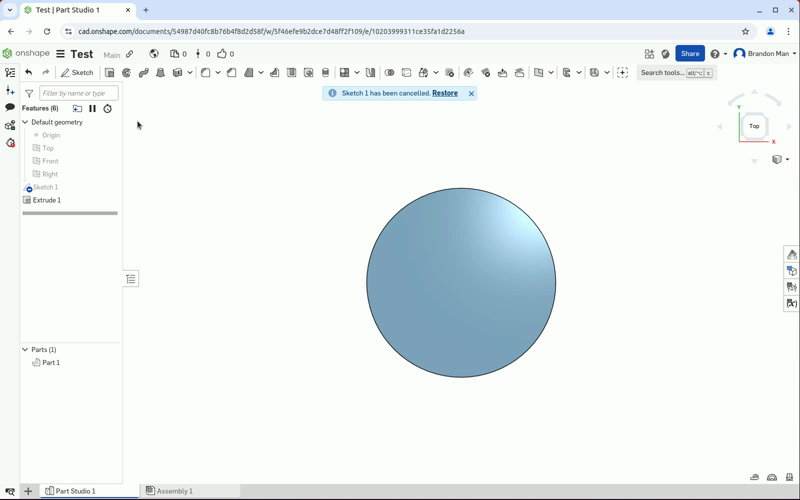
mouse_move(73, 189)
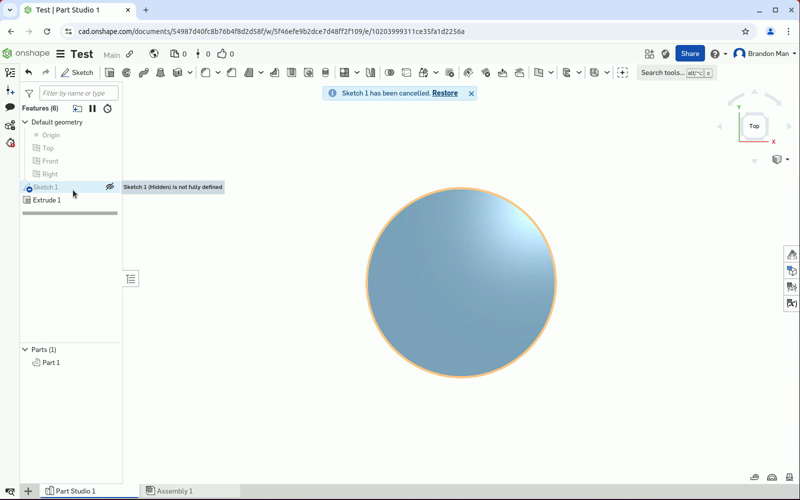
click(73, 189)
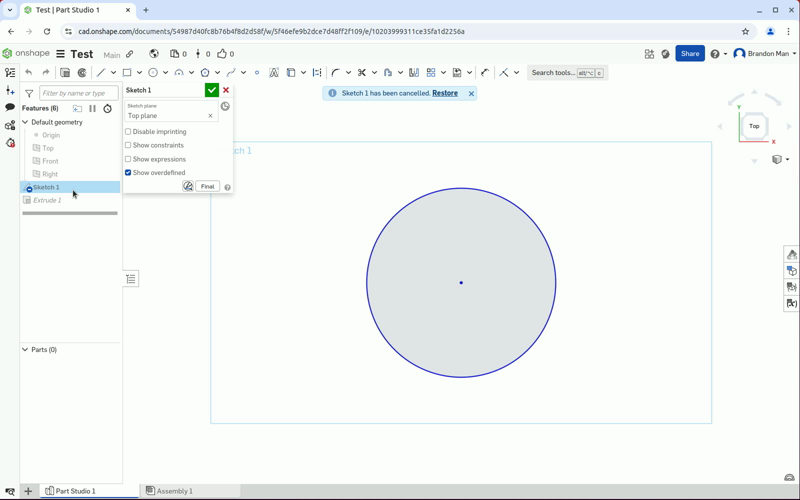
mouse_move(229, 92)
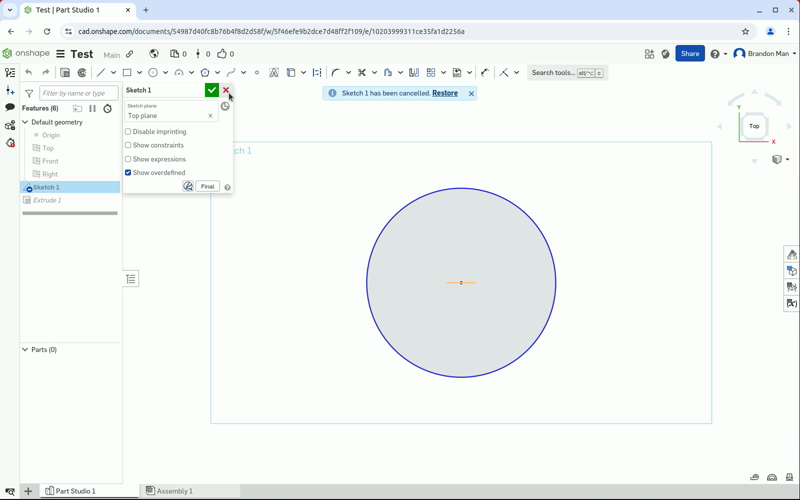
click(229, 92)
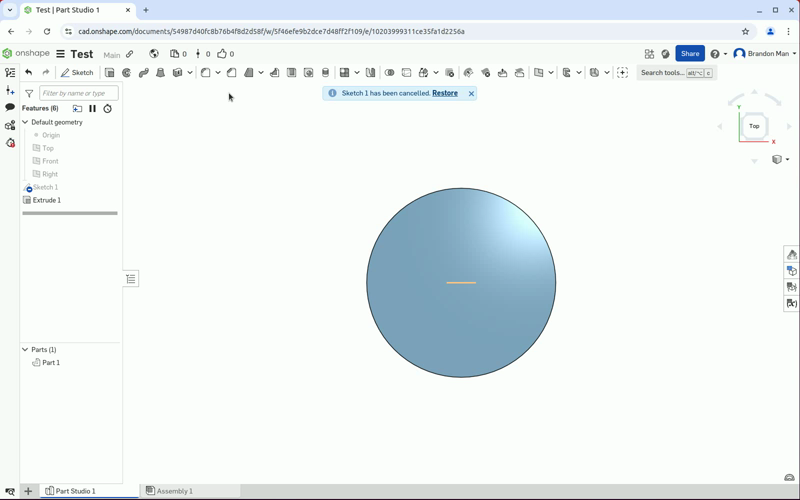
mouse_move(73, 352)
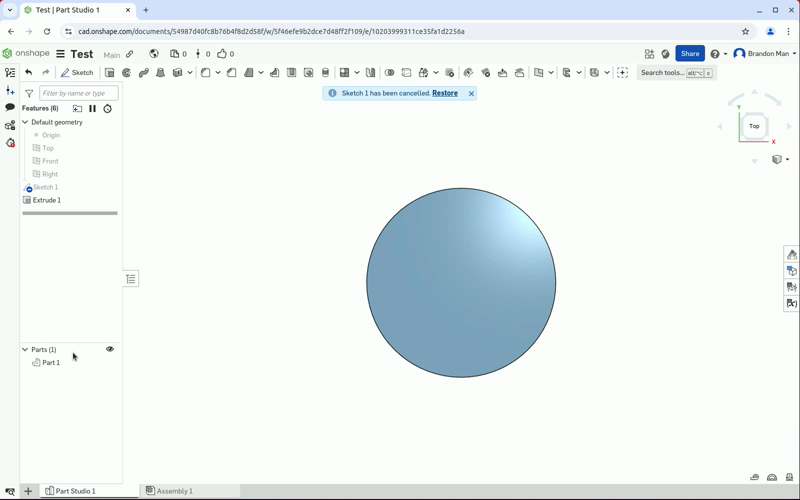
key(y)
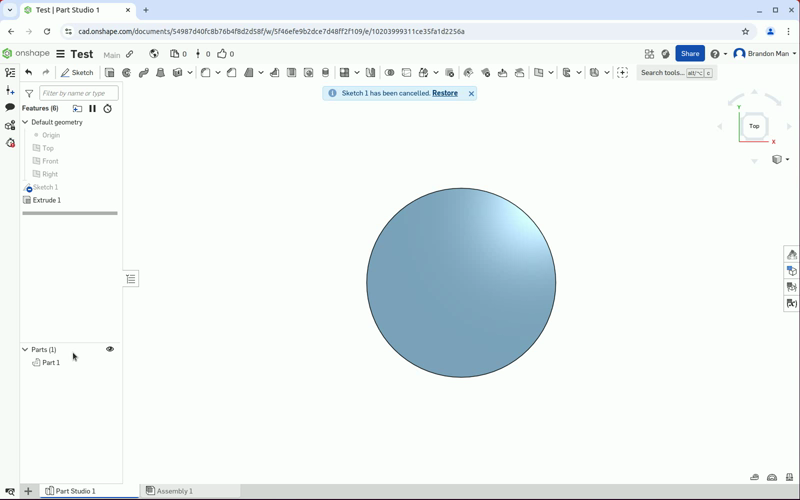
key(shift+p)
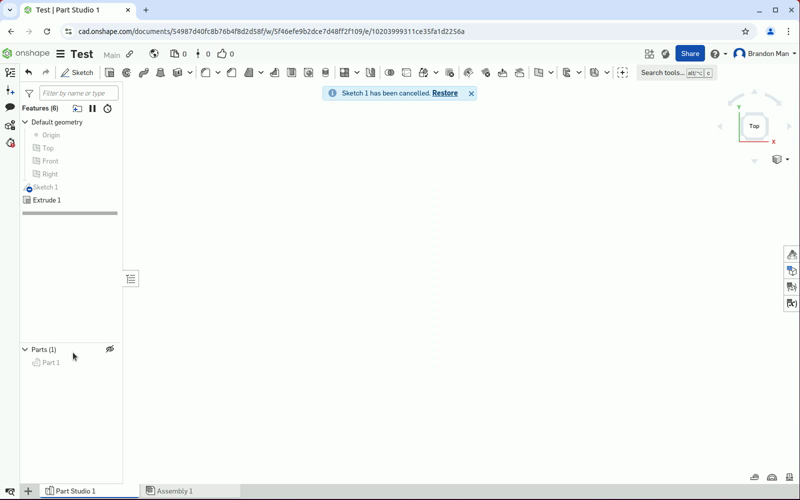
key(space)
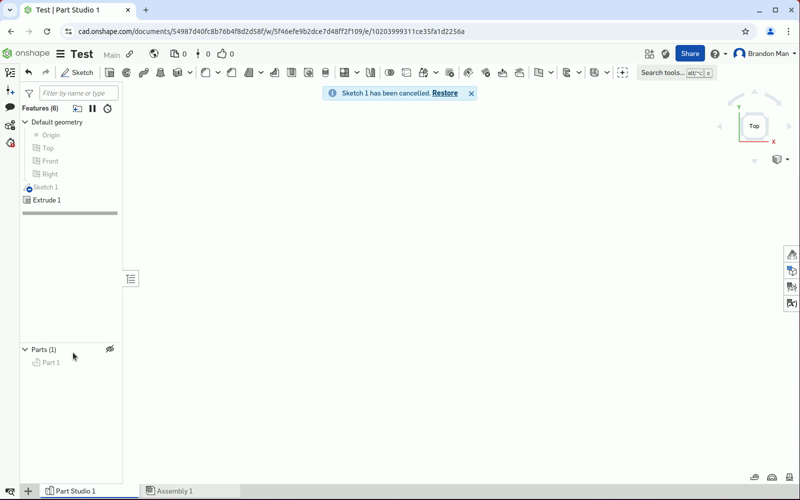
key_down(shift)
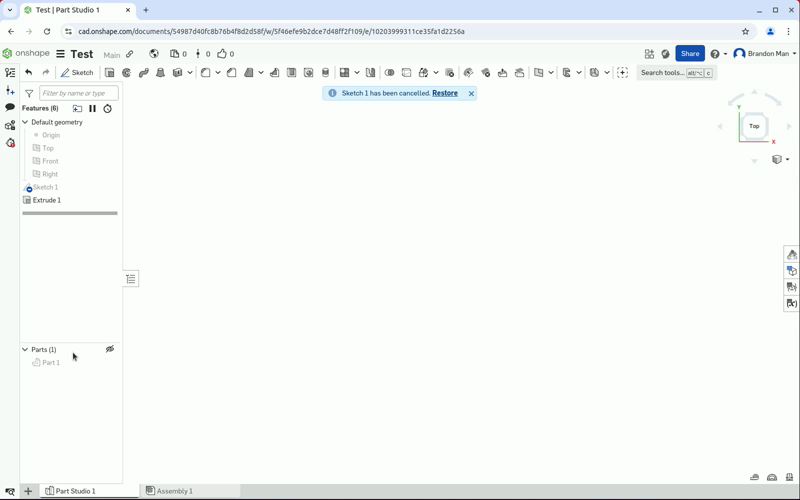
key(up)
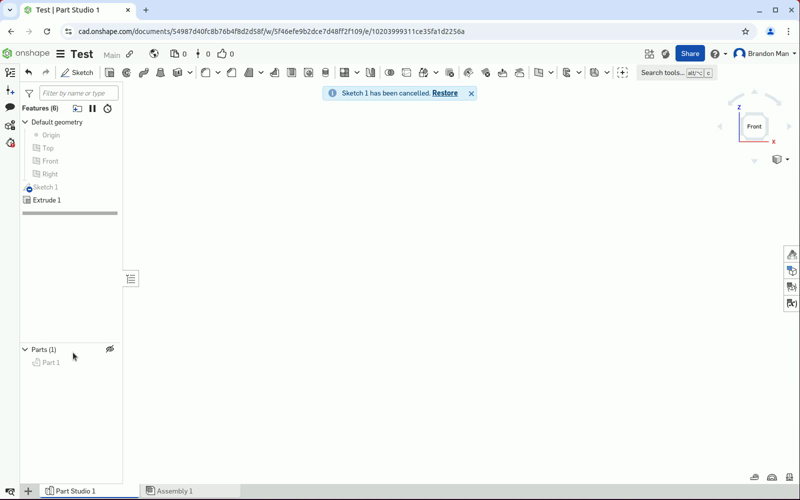
key_up(shift)
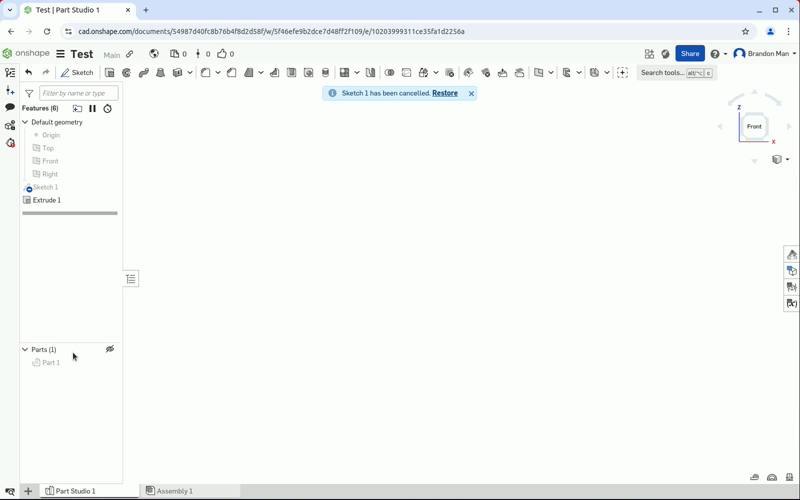
key(space)
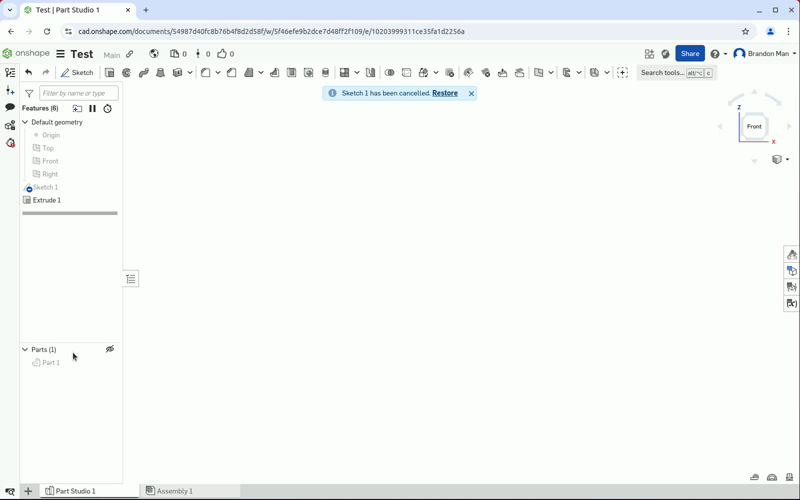
key_down(shift)
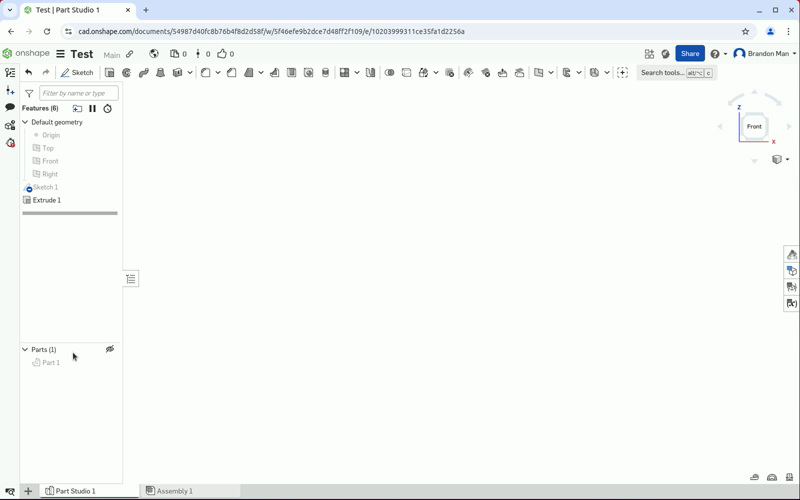
key(left)
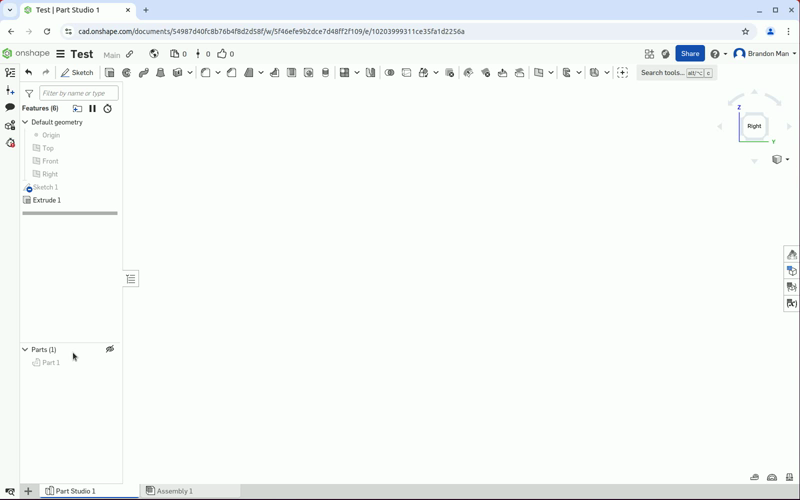
key_up(shift)
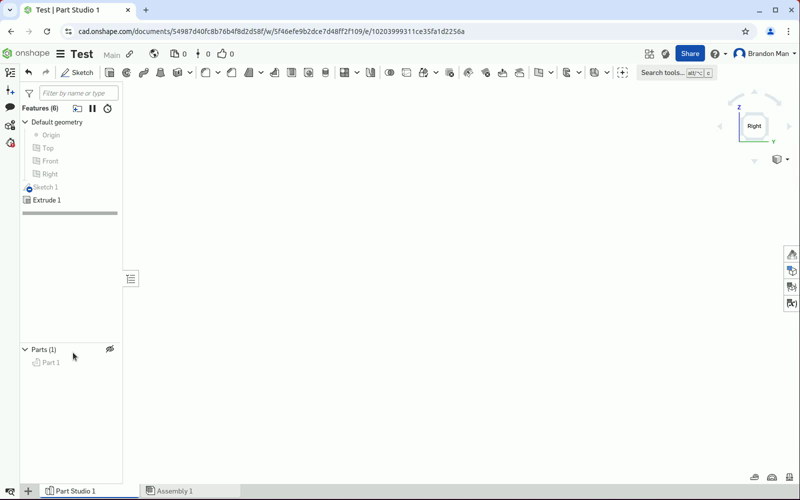
mouse_move(73, 352)
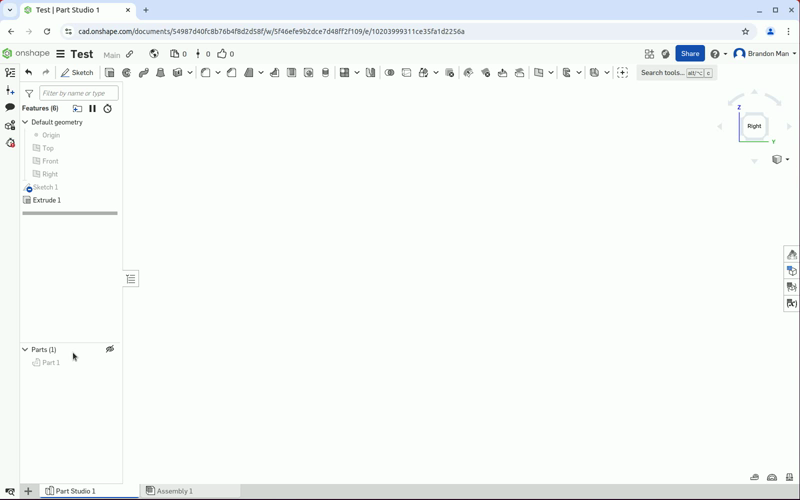
key(shift+y)
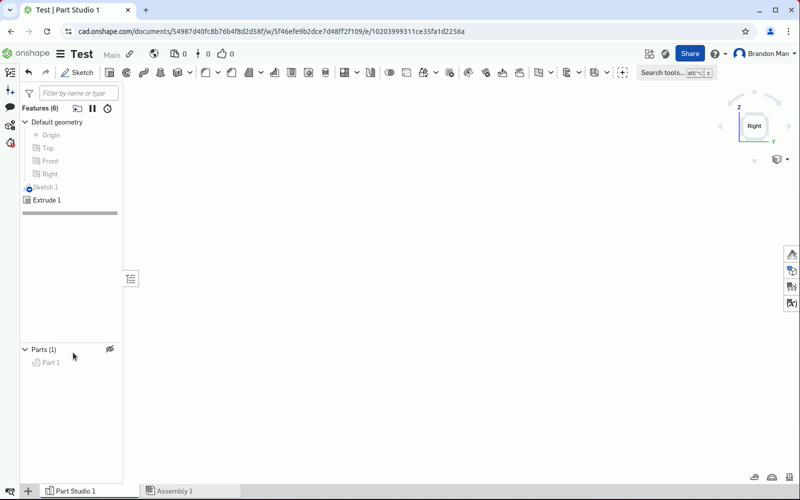
key(shift+s)
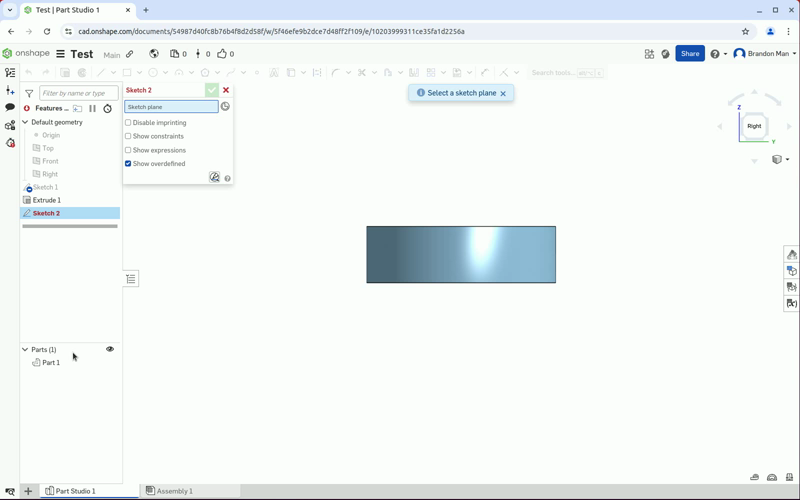
mouse_move(73, 176)
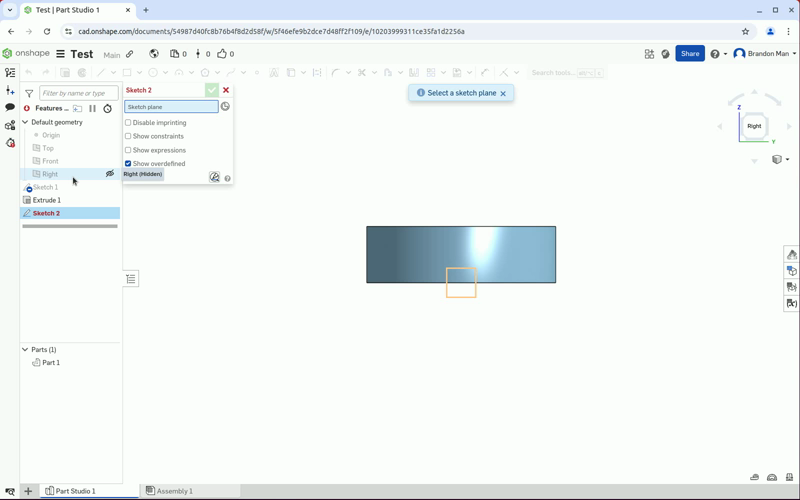
click(73, 176)
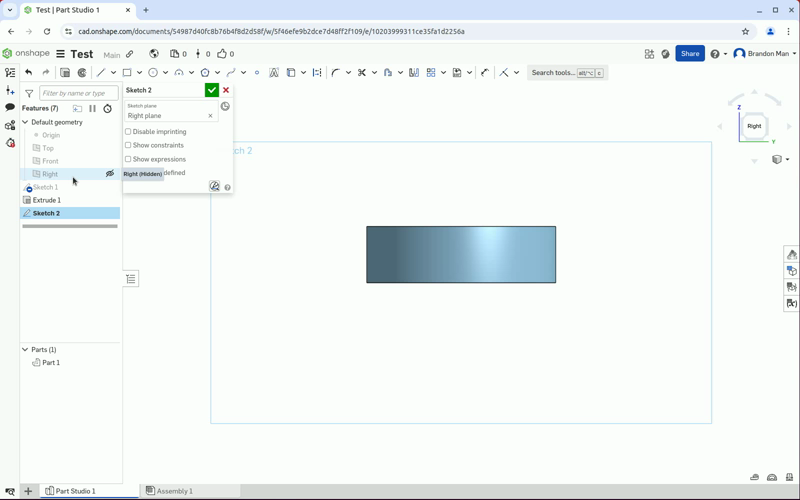
mouse_move(73, 352)
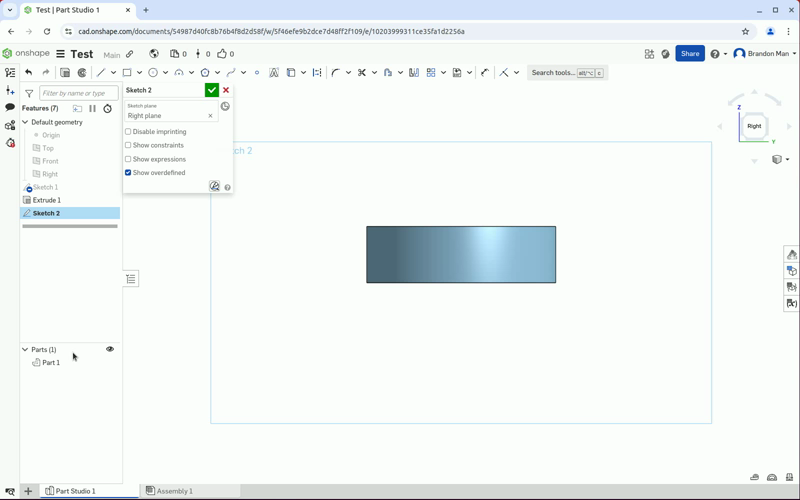
key(y)
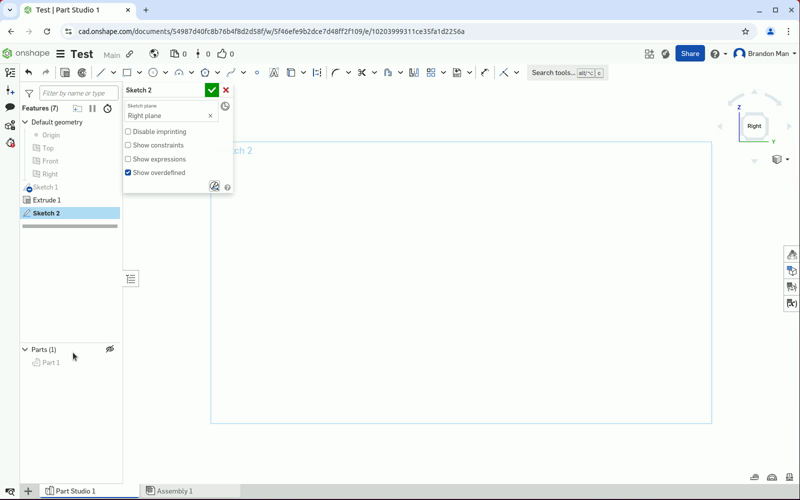
key(c)
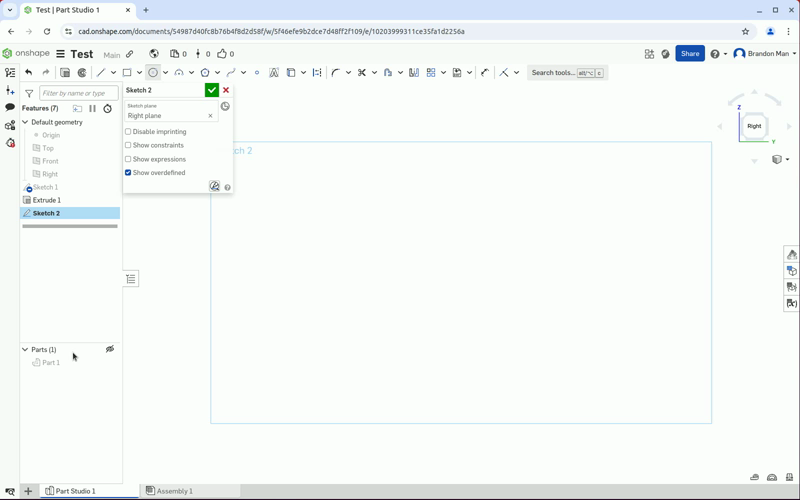
key_down(shift)
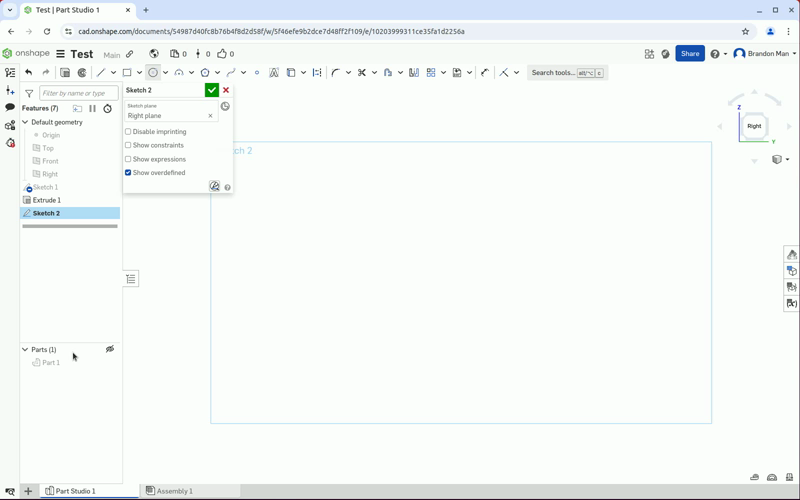
mouse_move(461, 226)
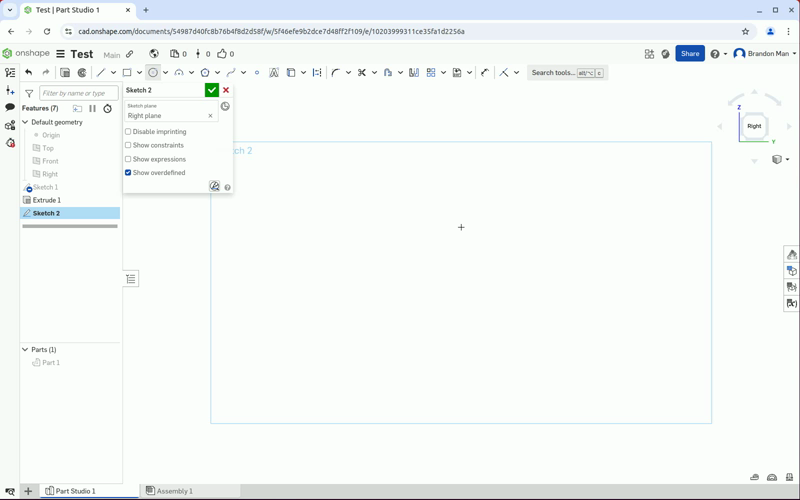
click(461, 226)
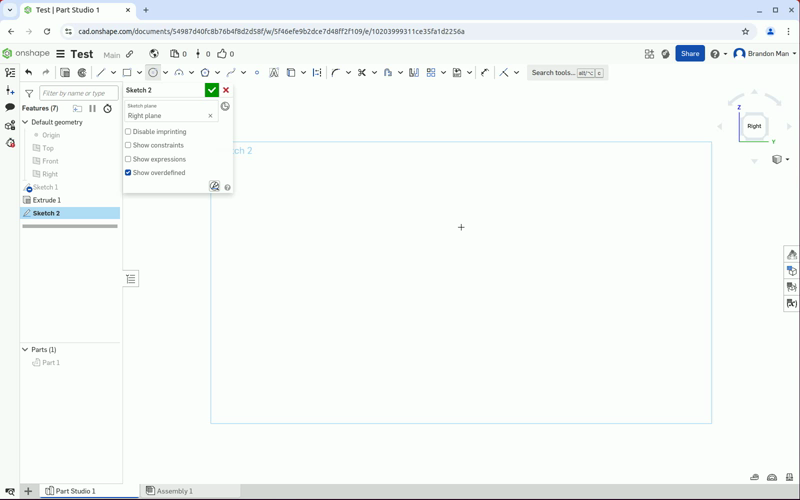
key_up(shift)
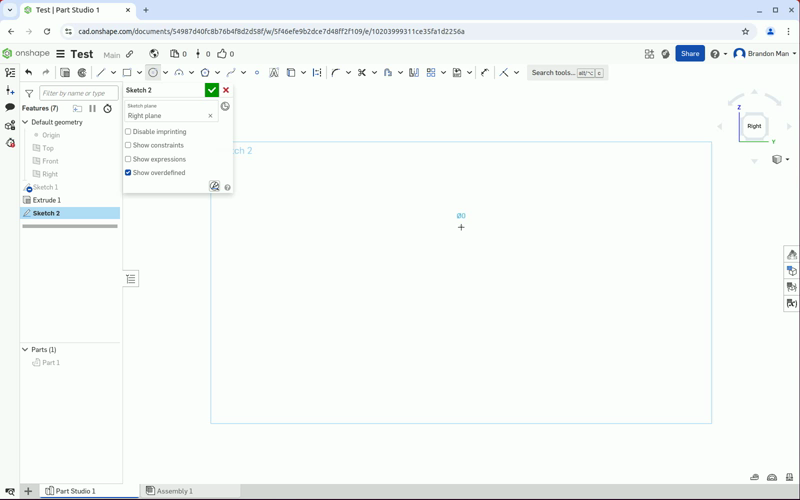
mouse_move(518, 226)
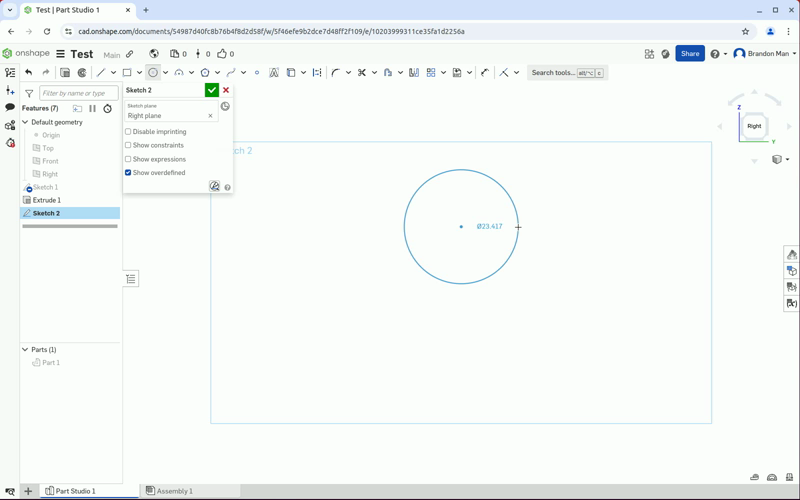
click(518, 226)
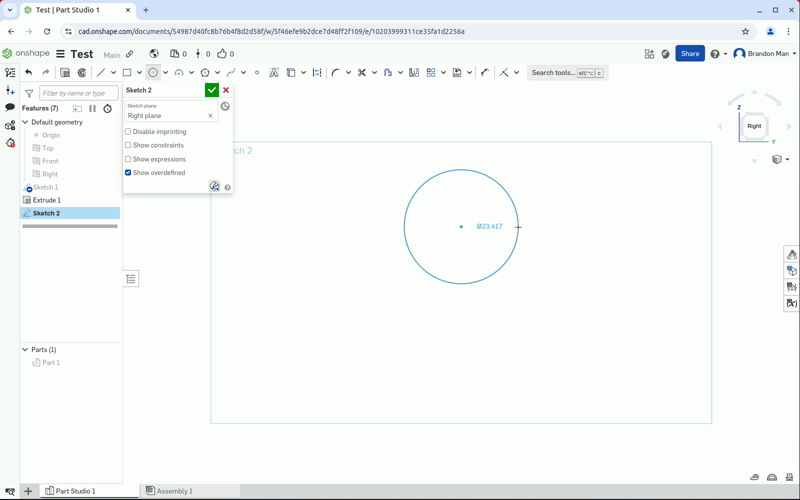
key(esc)
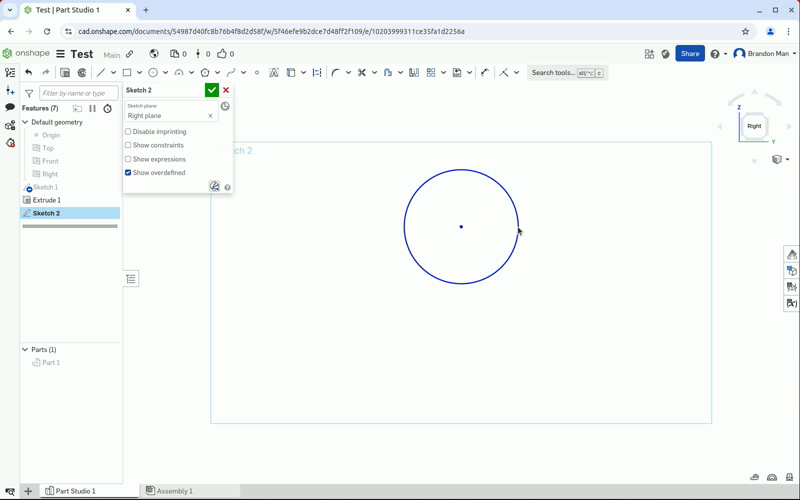
key(c)
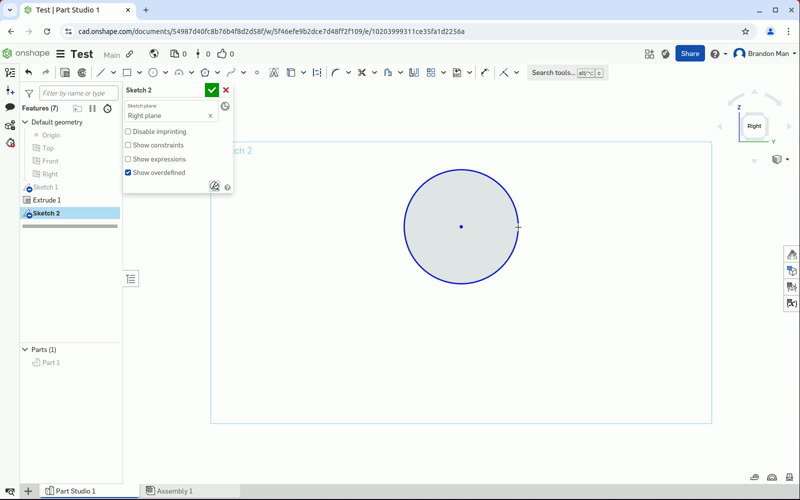
key_down(shift)
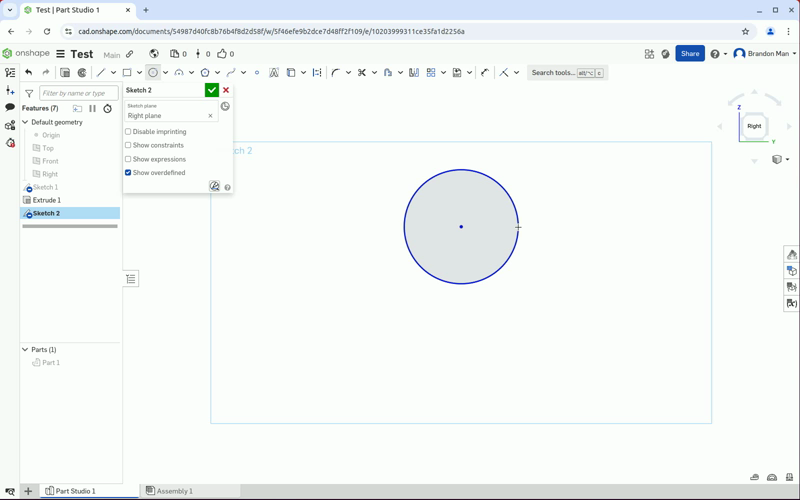
mouse_move(461, 198)
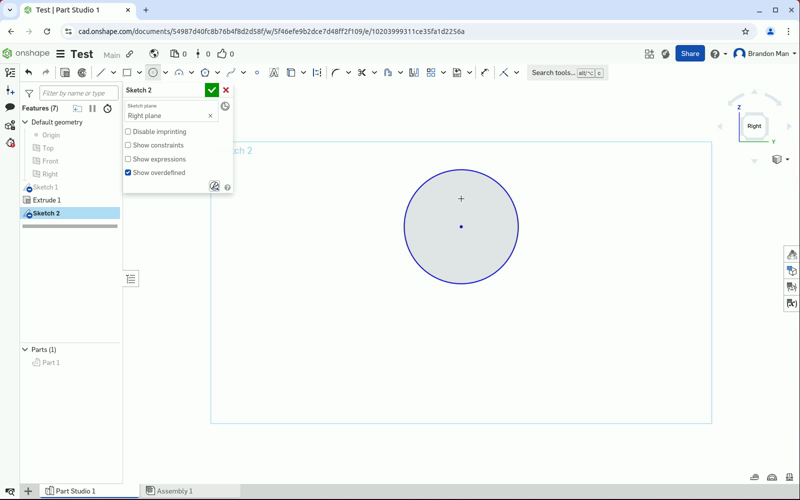
click(461, 198)
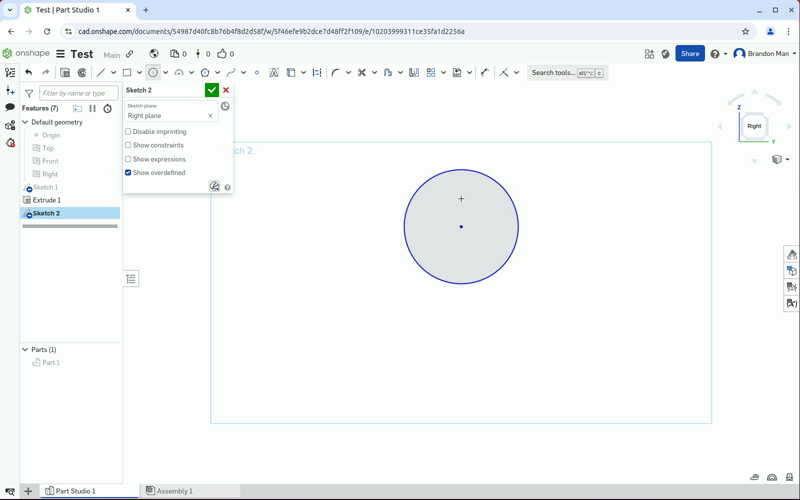
key_up(shift)
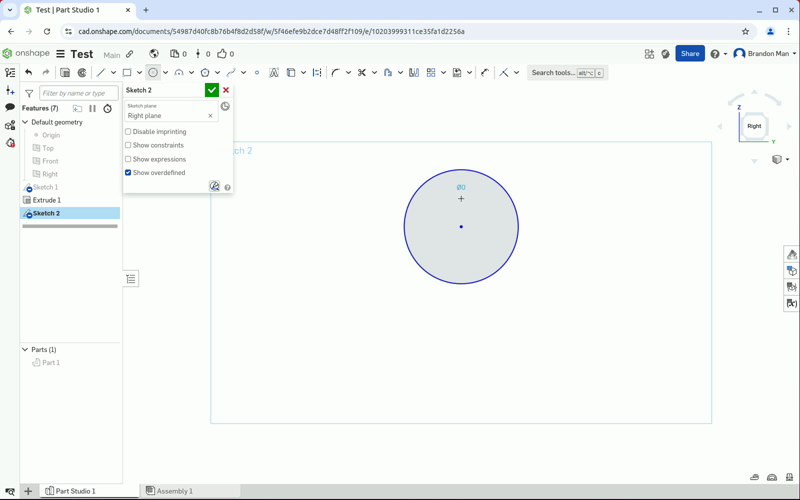
mouse_move(470, 198)
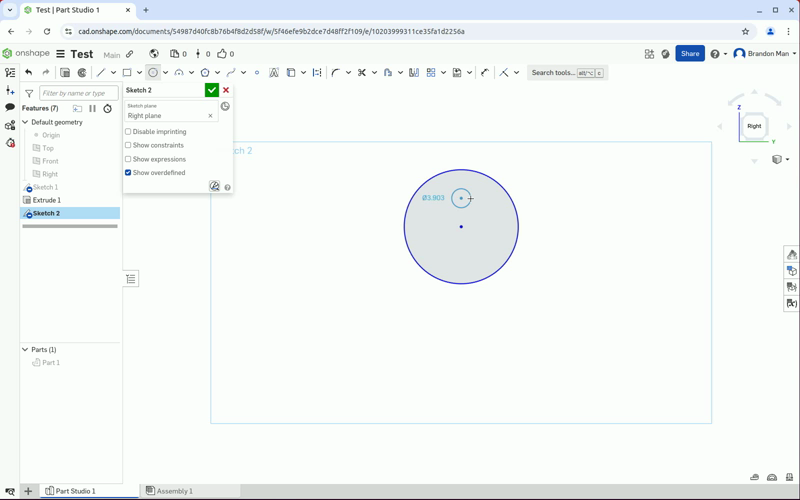
click(470, 198)
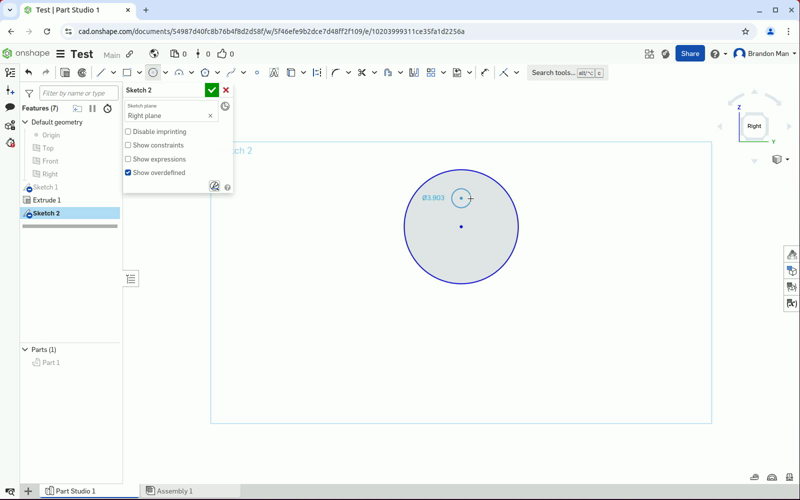
key(esc)
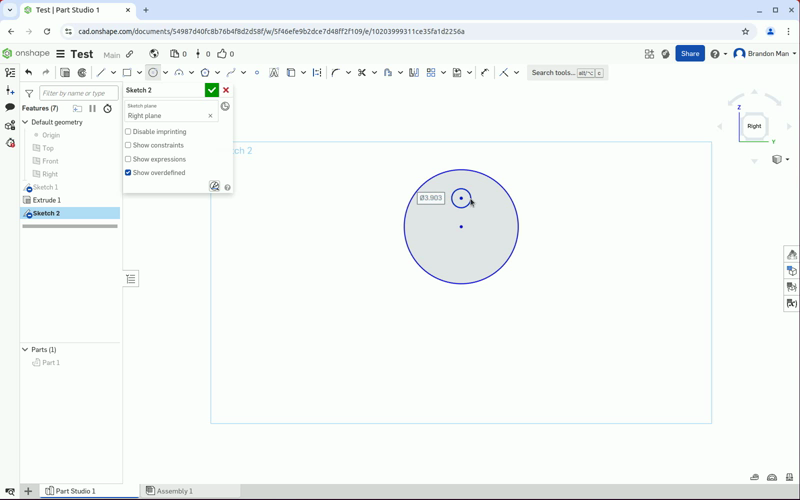
mouse_move(414, 219)
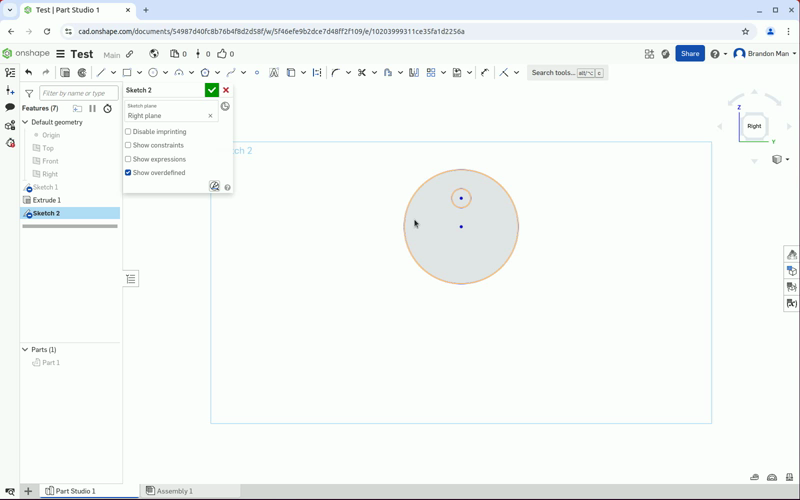
click(414, 219)
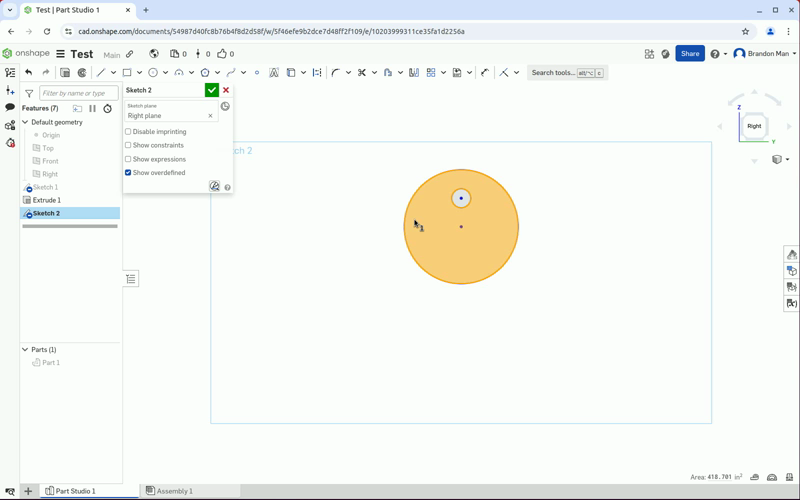
mouse_move(73, 352)
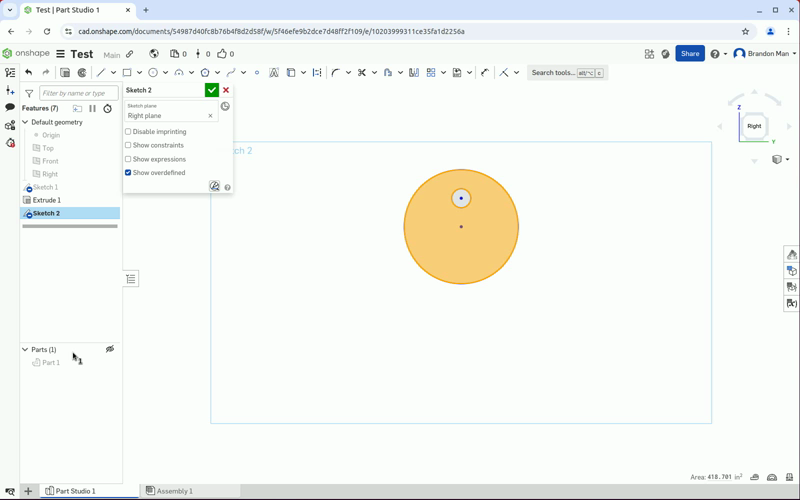
key(shift+y)
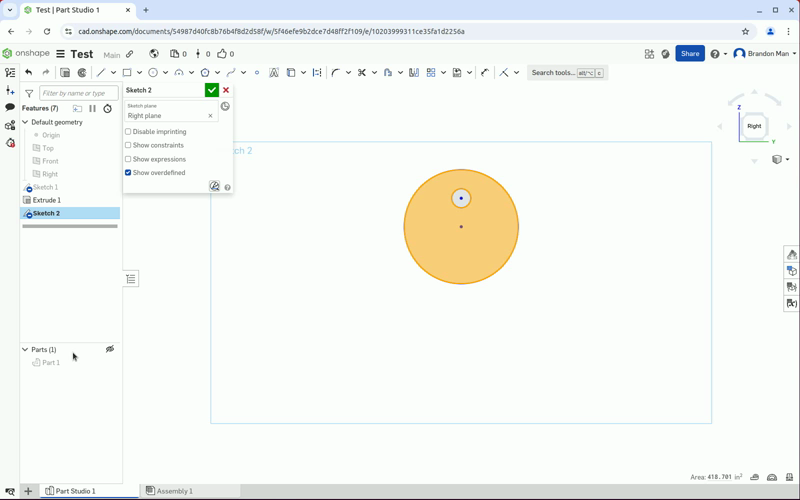
key(shift+e)
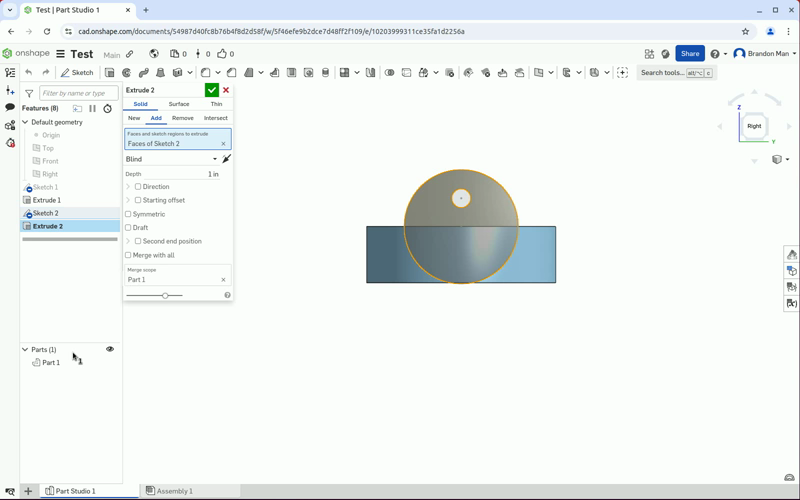
mouse_move(143, 106)
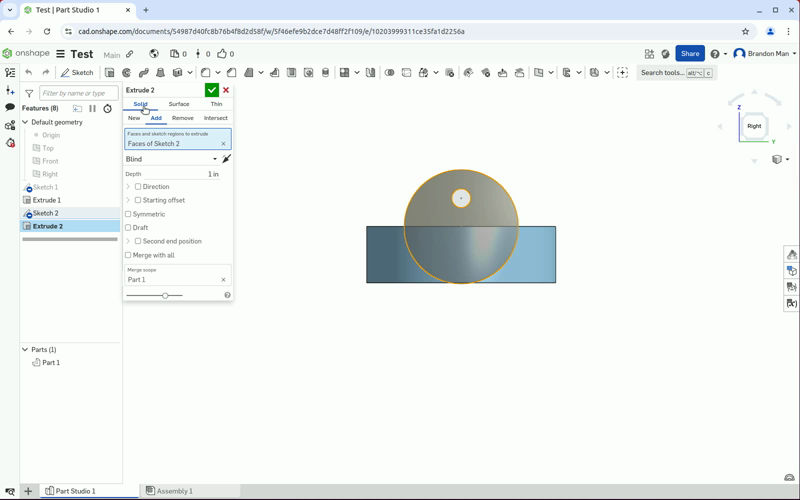
click(143, 106)
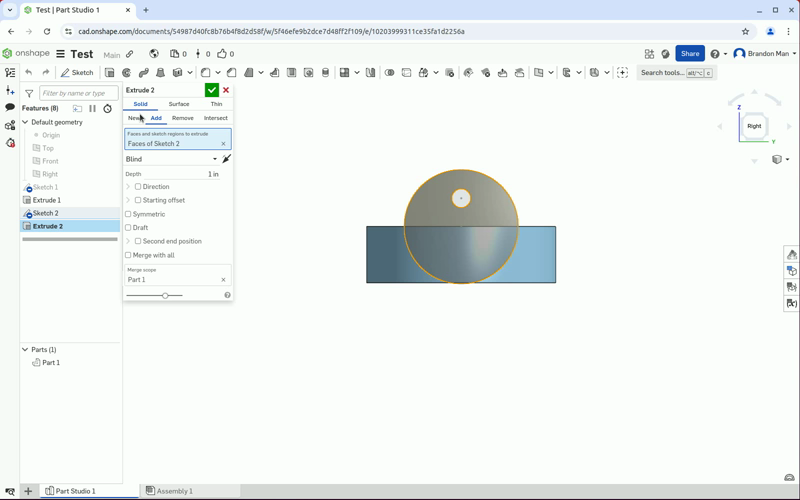
mouse_move(137, 120)
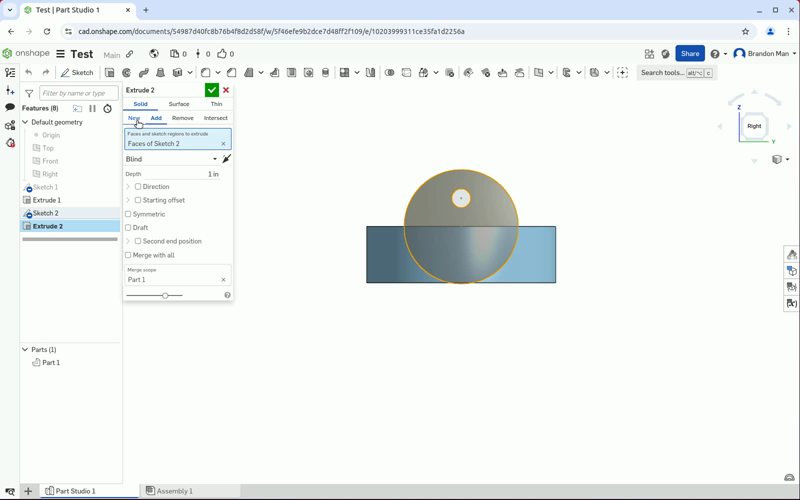
click(137, 120)
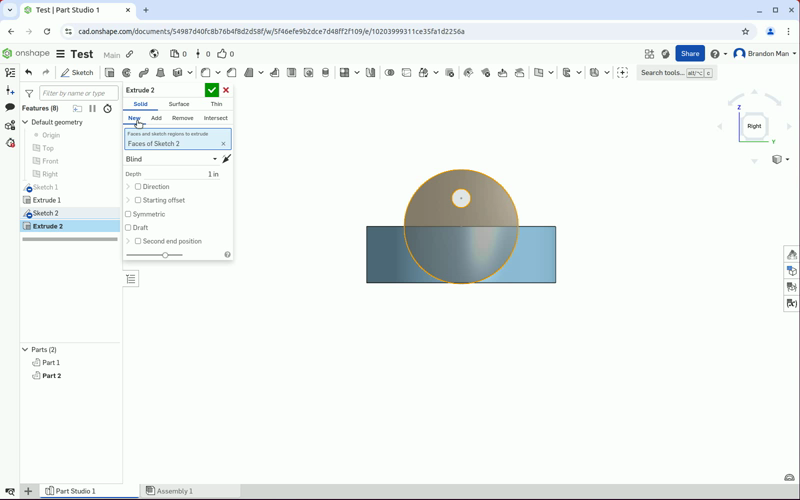
key(tab, 4)
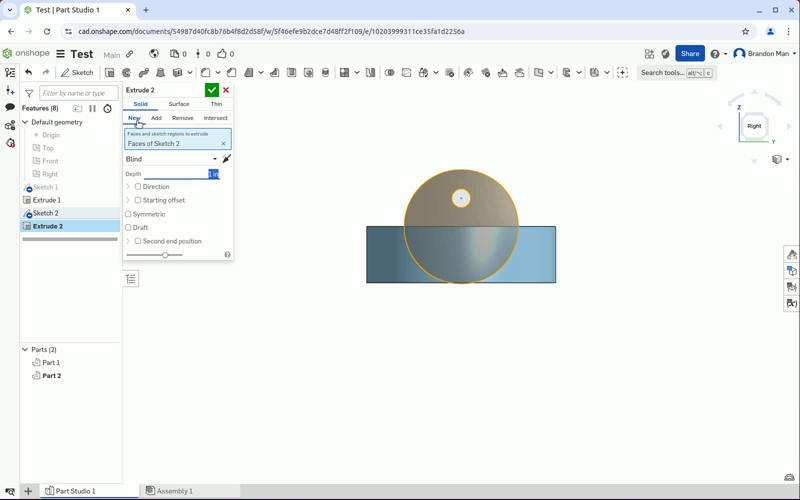
text(9.628)
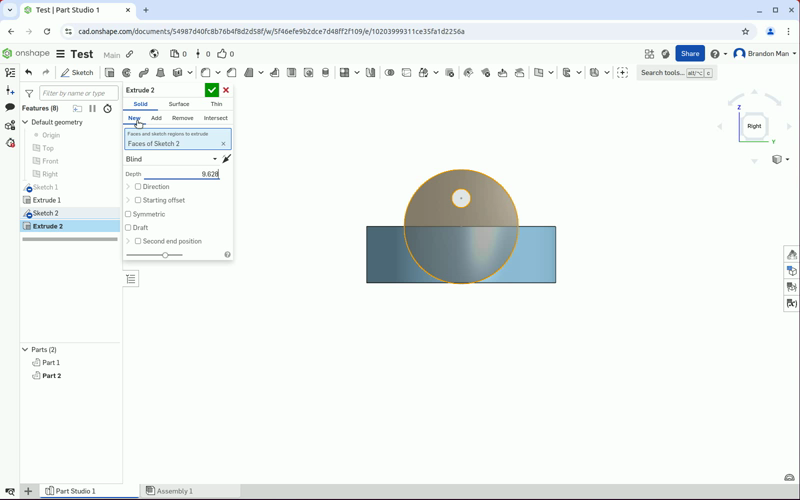
key(tab, 3)
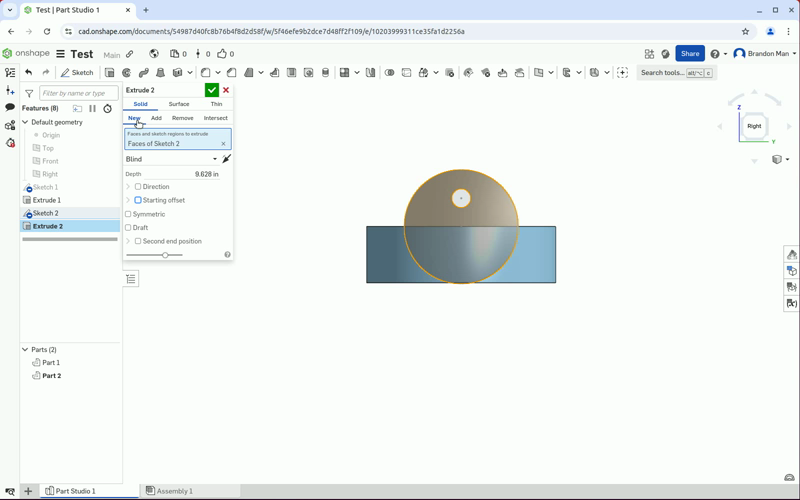
key(tab, 2)
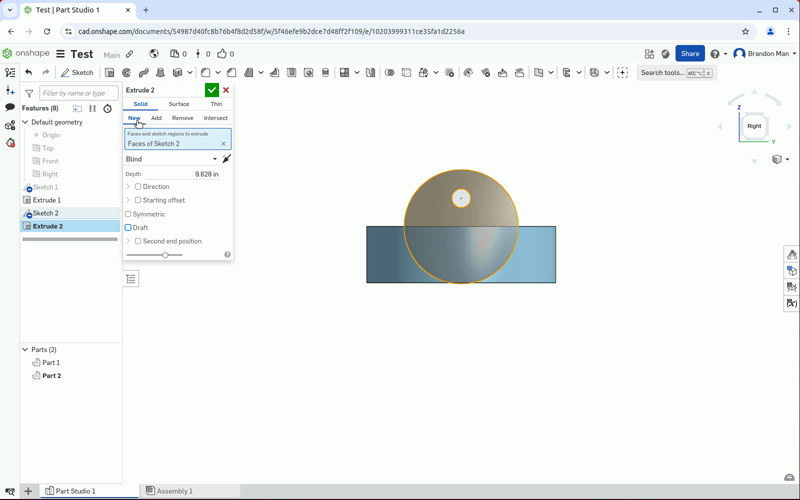
key(space)
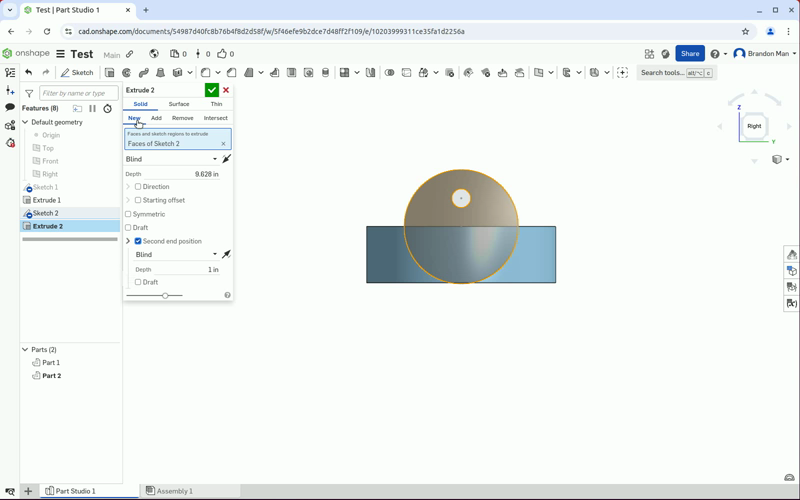
key(tab, 3)
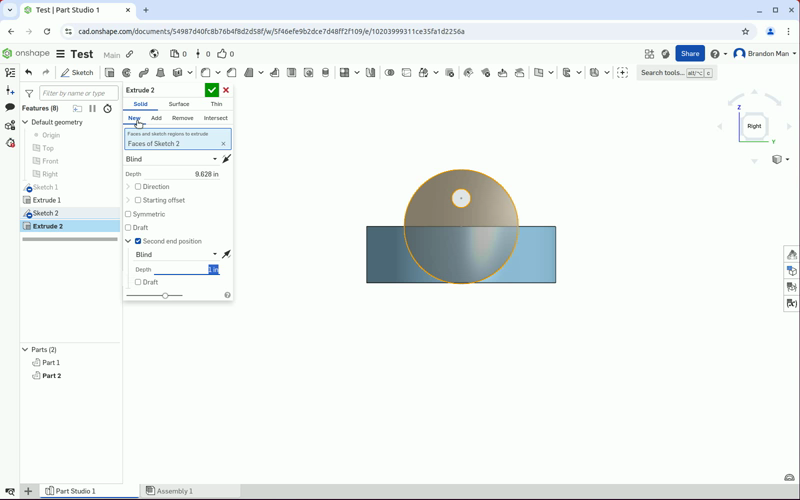
text(9.628)
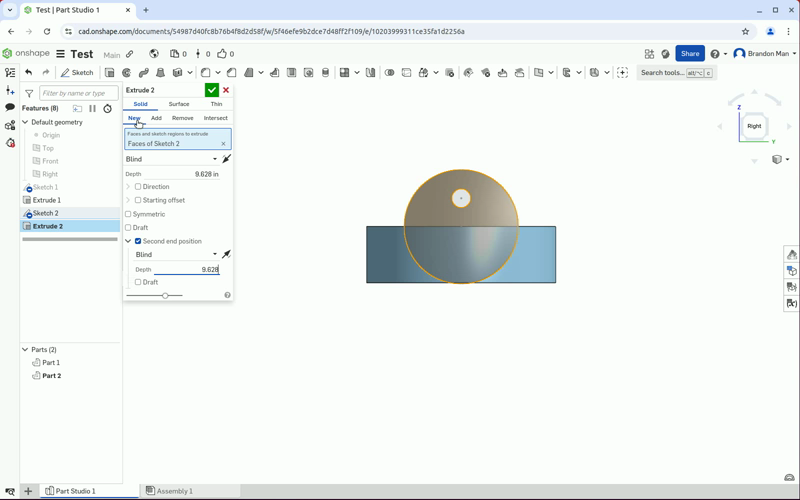
key(enter)
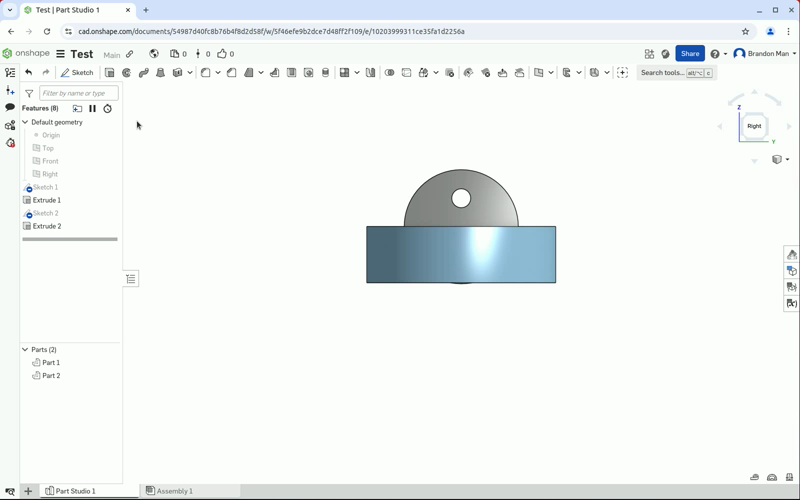
key(shift+h)
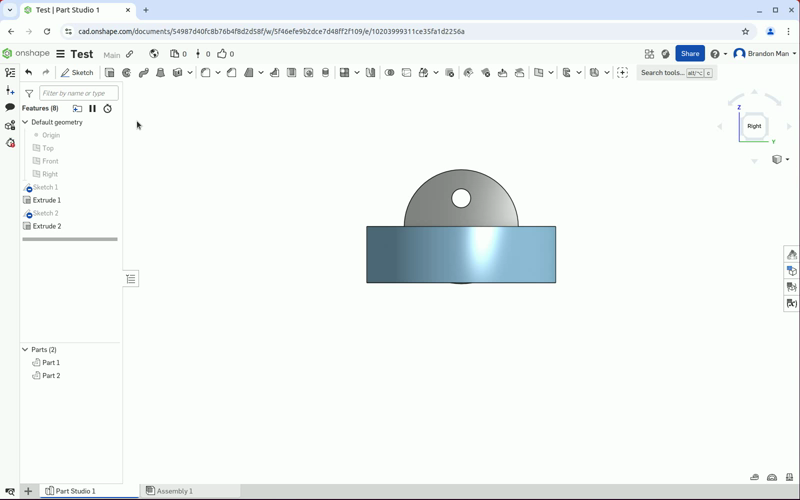
key(shift+h)
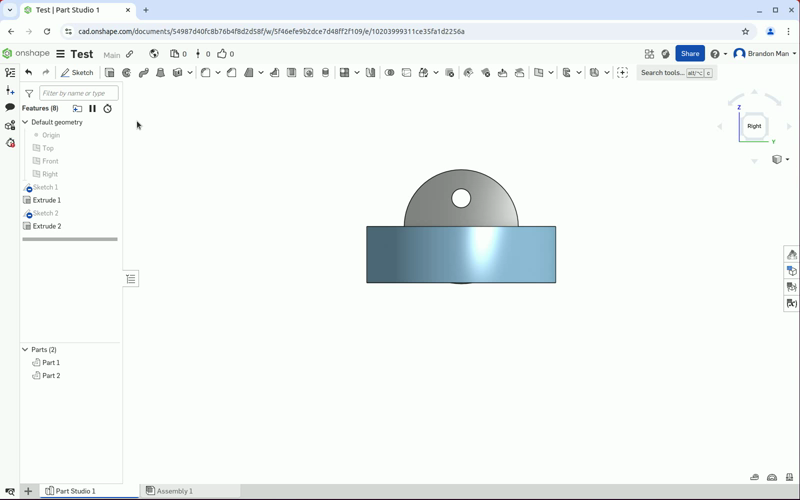
key(shift+7)
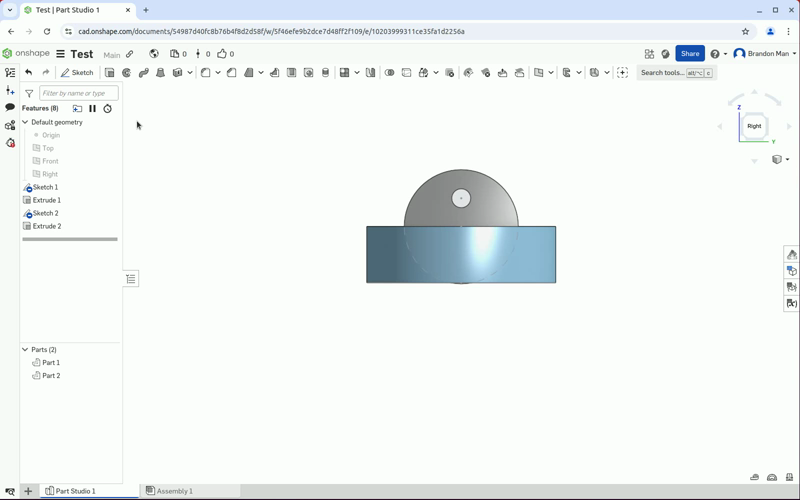
key(right, 2)
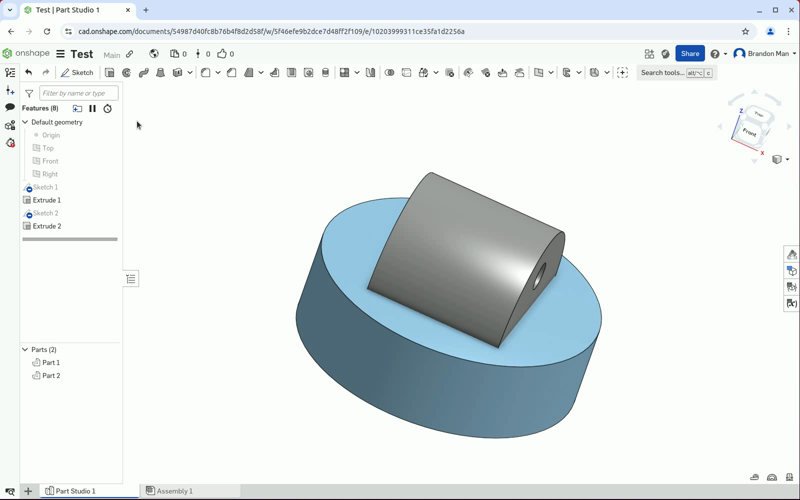
key(down, 2)
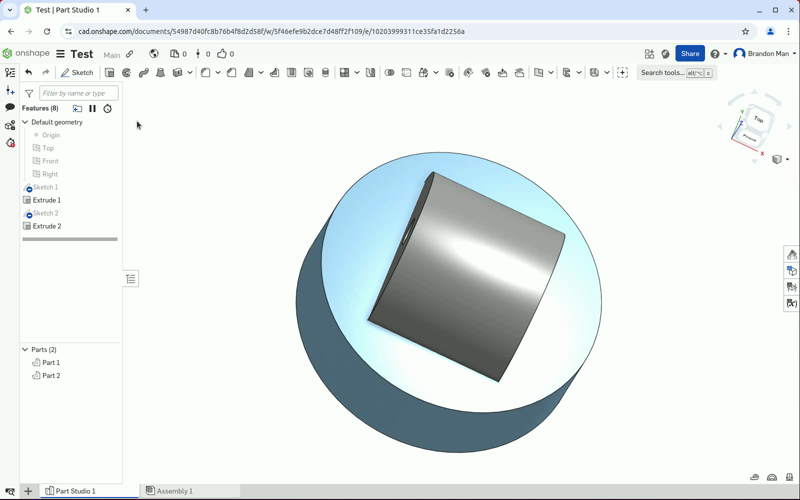
key(up, 2)
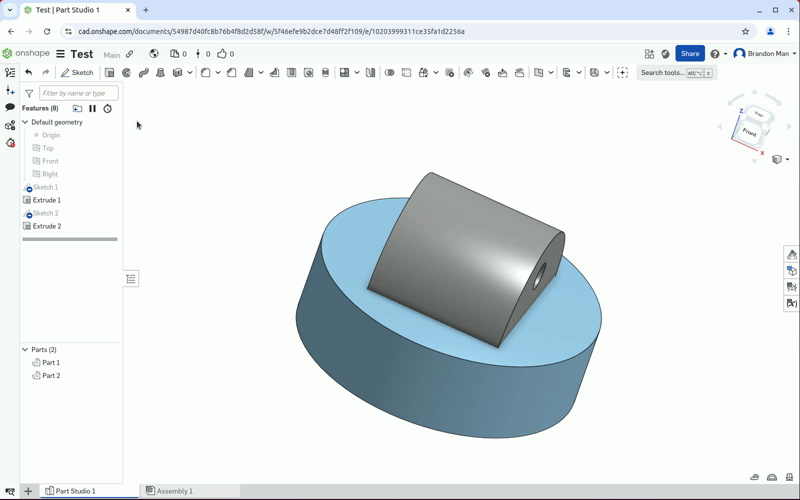
key(left, 2)
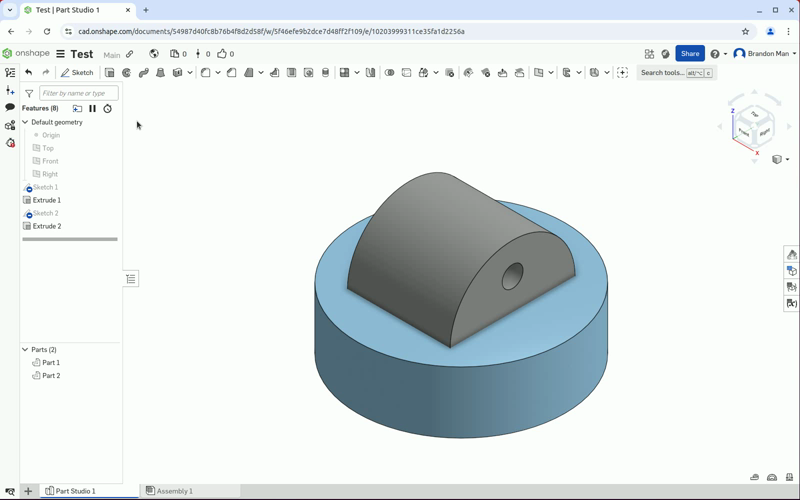
mouse_move(73, 189)
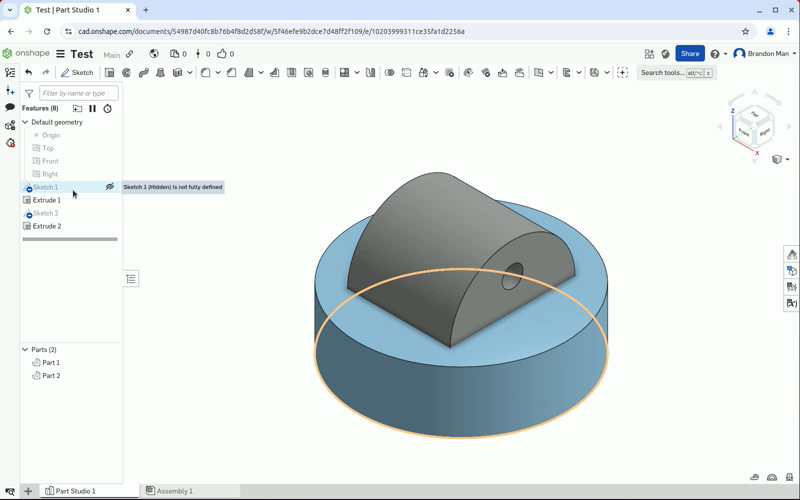
click(73, 189)